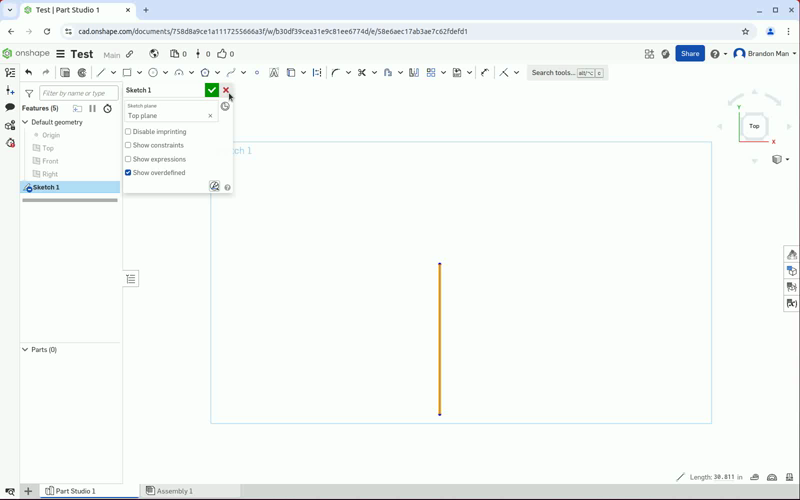
key(shift+h)
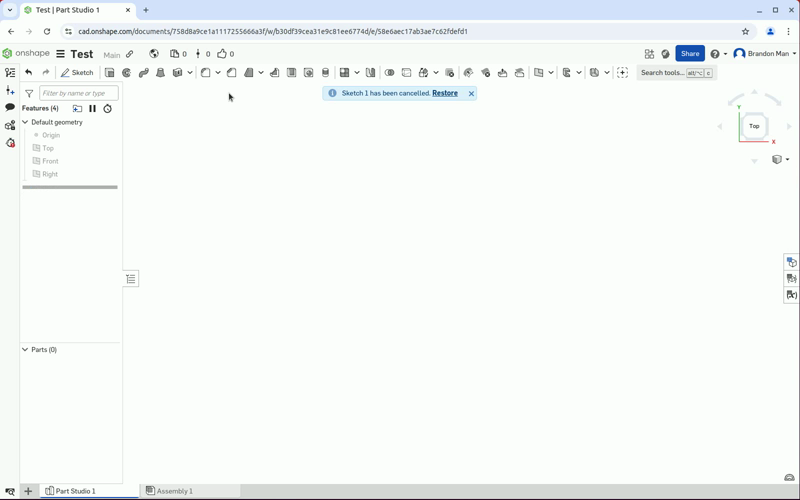
mouse_move(73, 352)
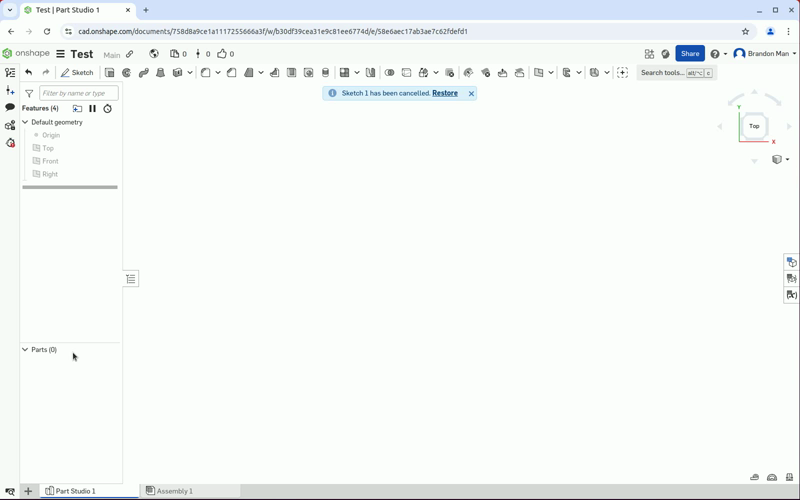
key(y)
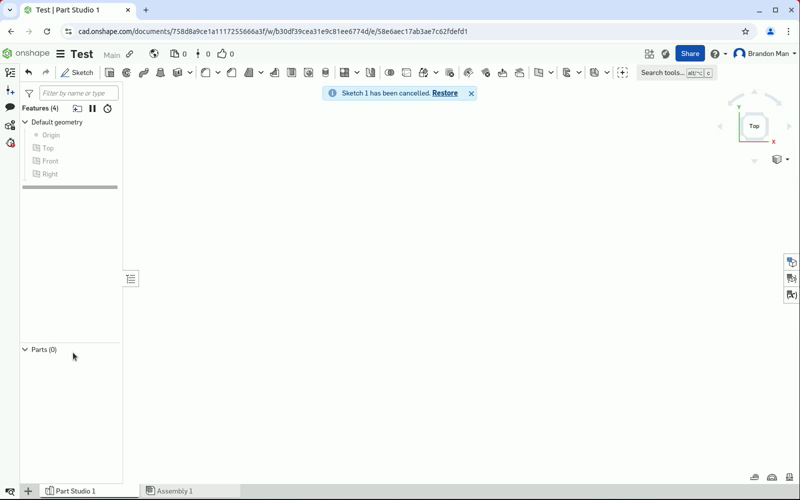
key(shift+p)
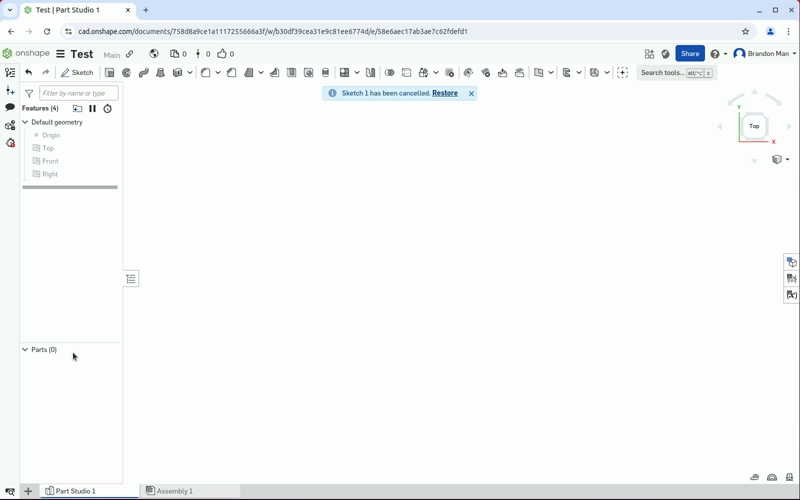
key(space)
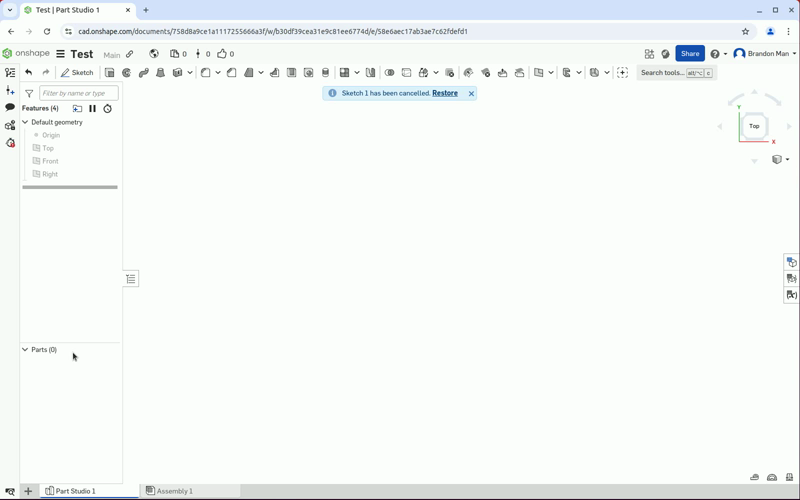
key_down(shift)
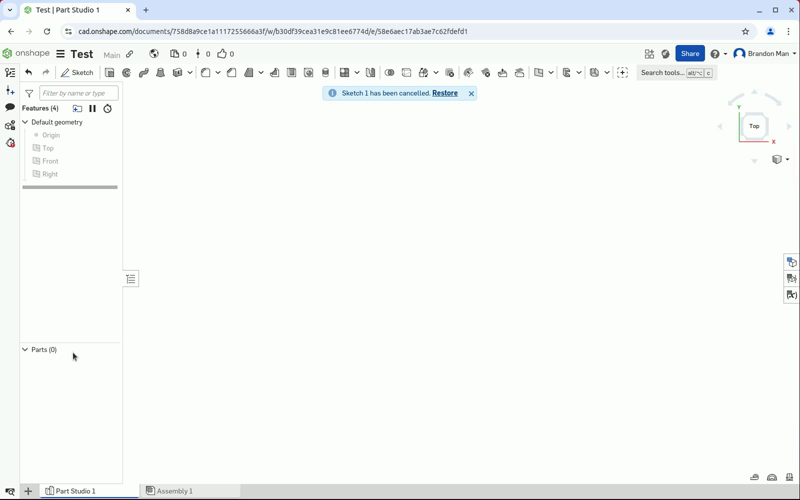
key(up)
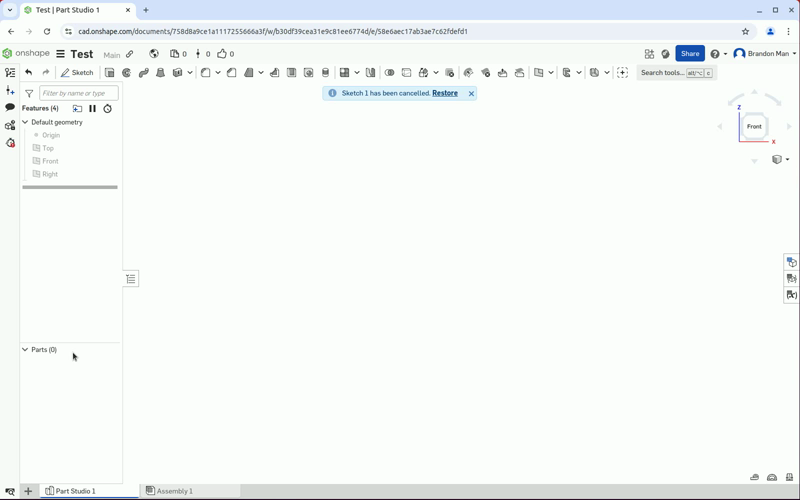
key_up(shift)
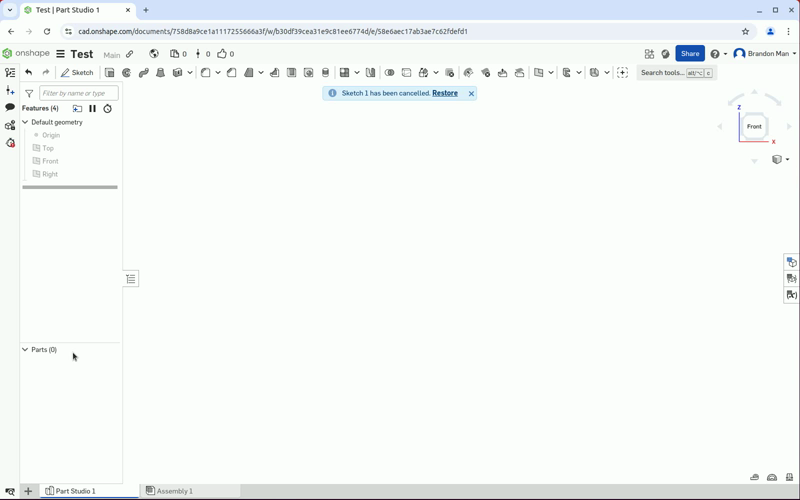
key(space)
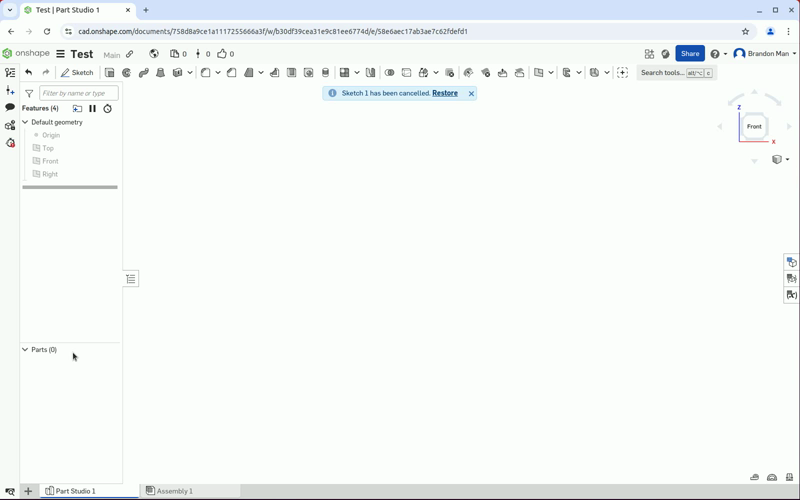
key_down(shift)
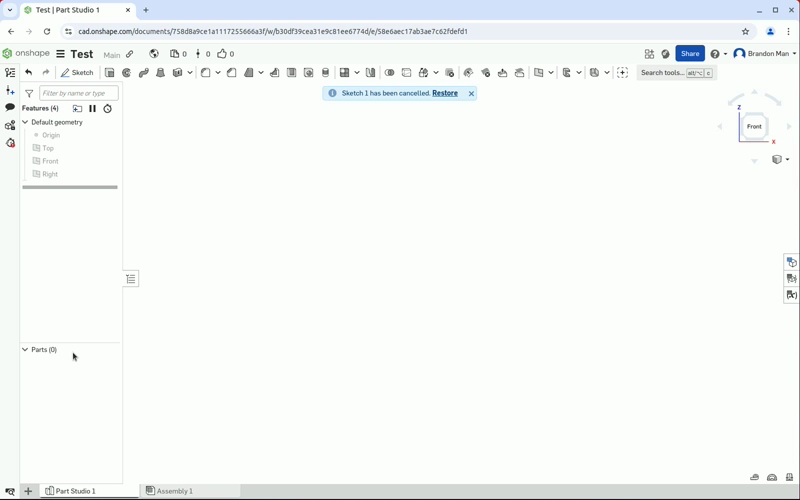
key(left)
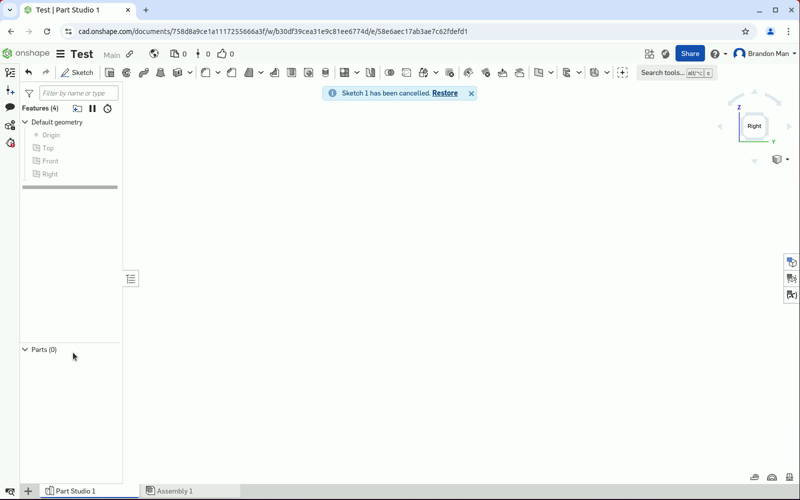
key_up(shift)
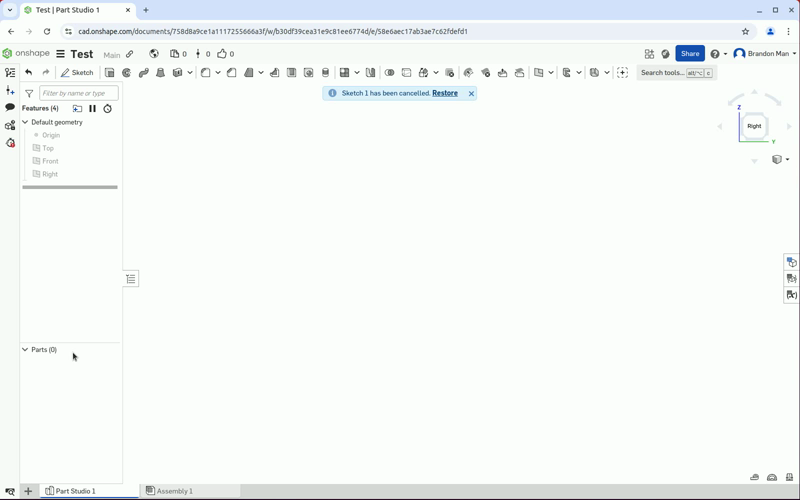
mouse_move(73, 352)
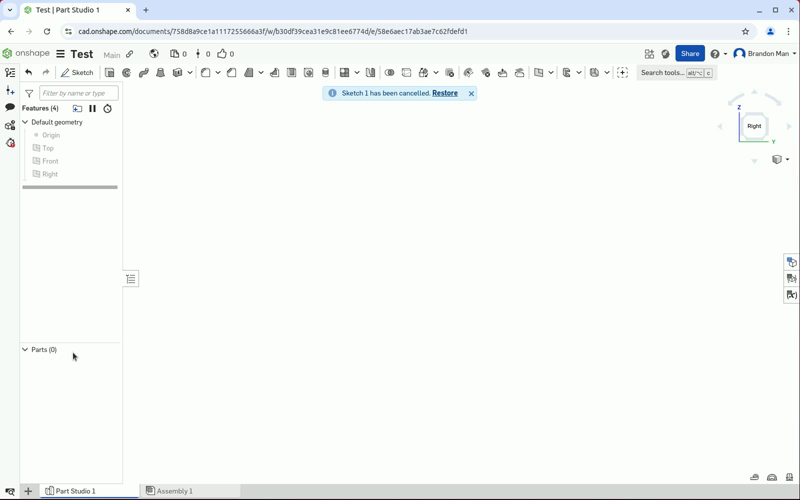
key(shift+y)
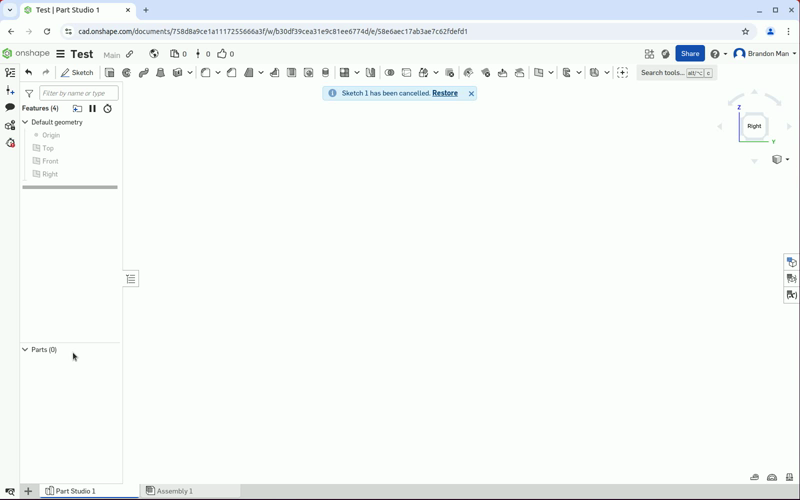
key(shift+s)
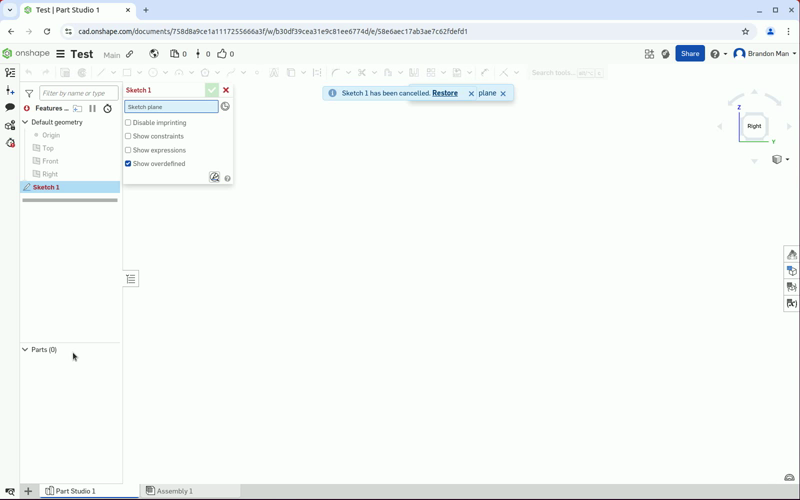
mouse_move(73, 176)
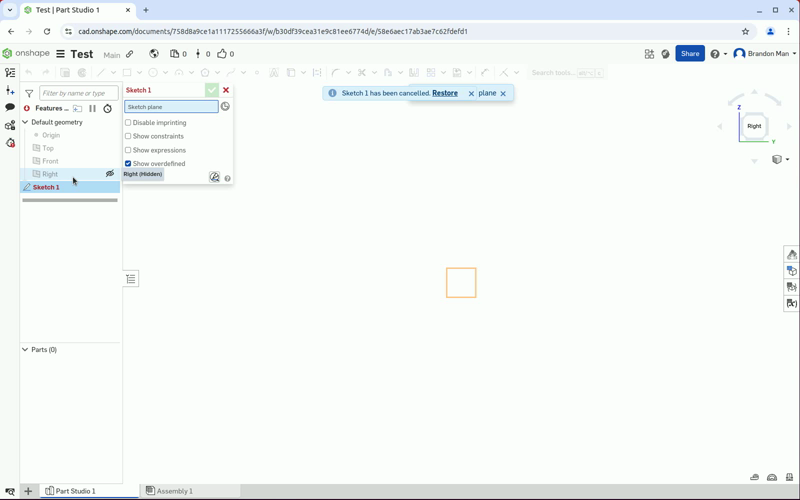
click(73, 176)
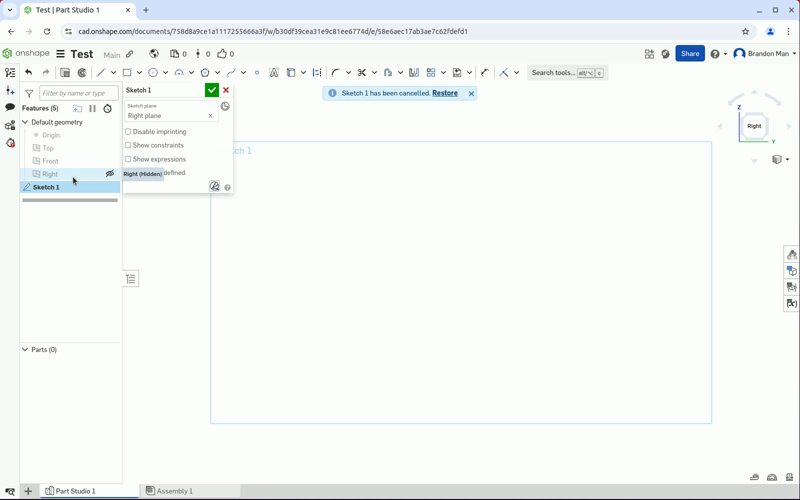
mouse_move(73, 352)
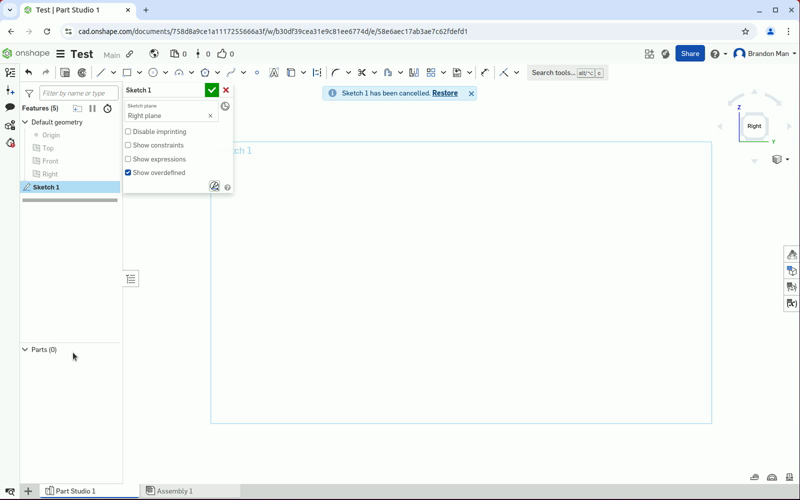
key(y)
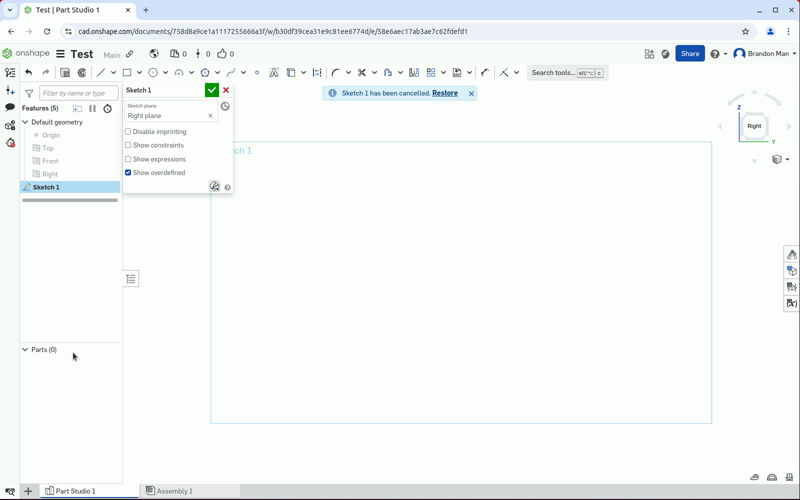
key(l)
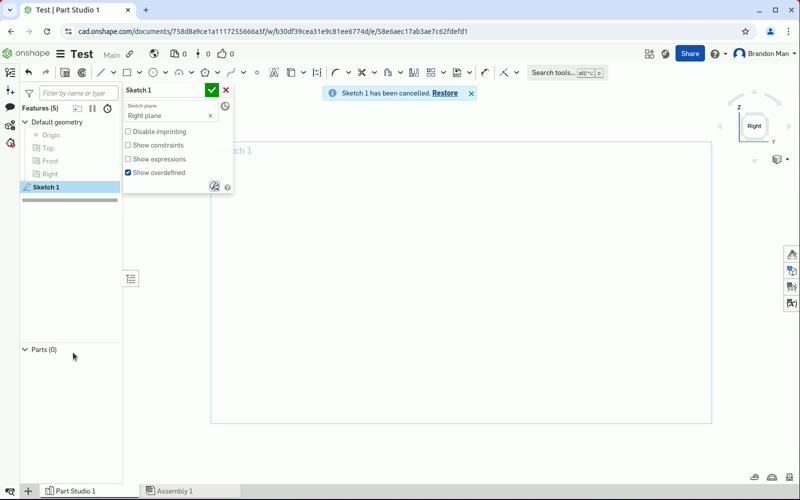
key_down(shift)
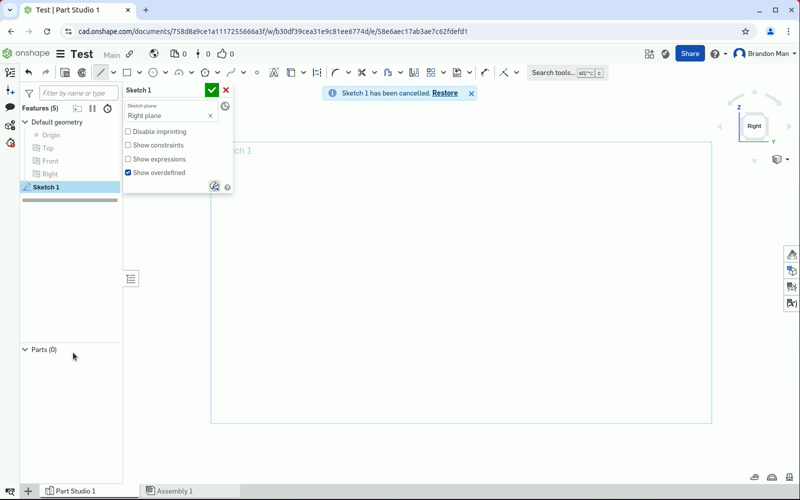
mouse_move(348, 282)
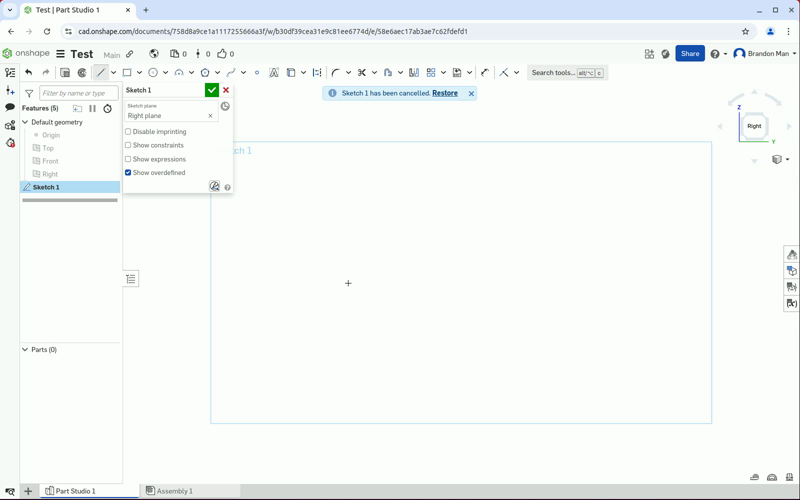
click(348, 282)
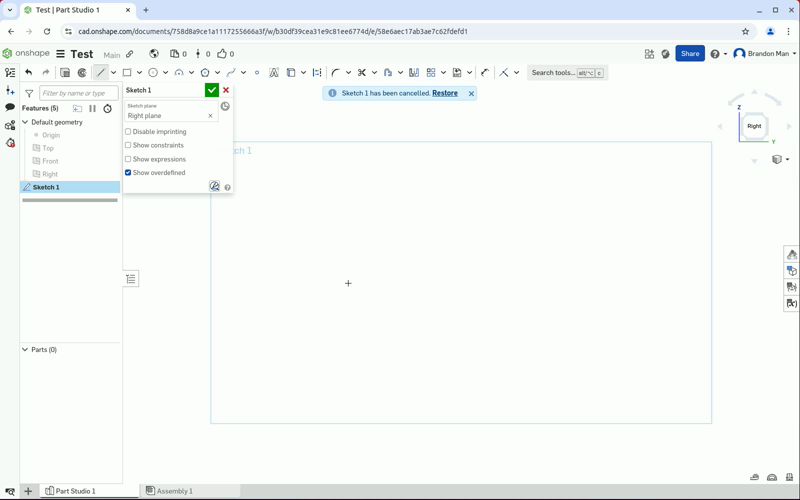
key_up(shift)
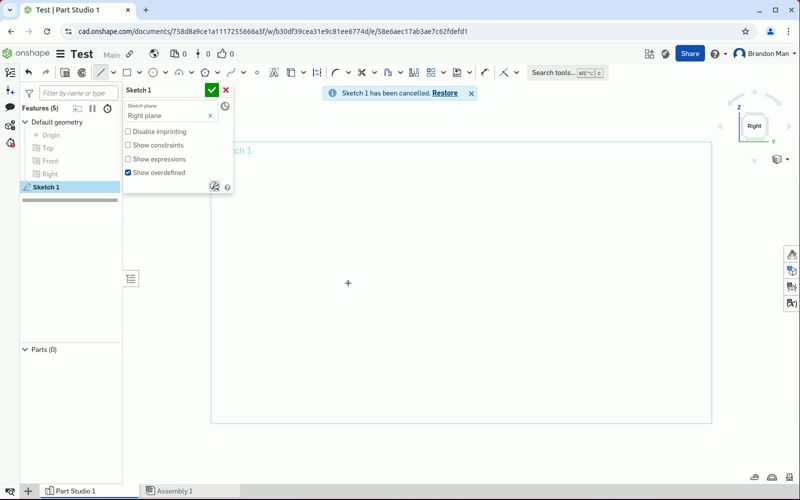
key_down(shift)
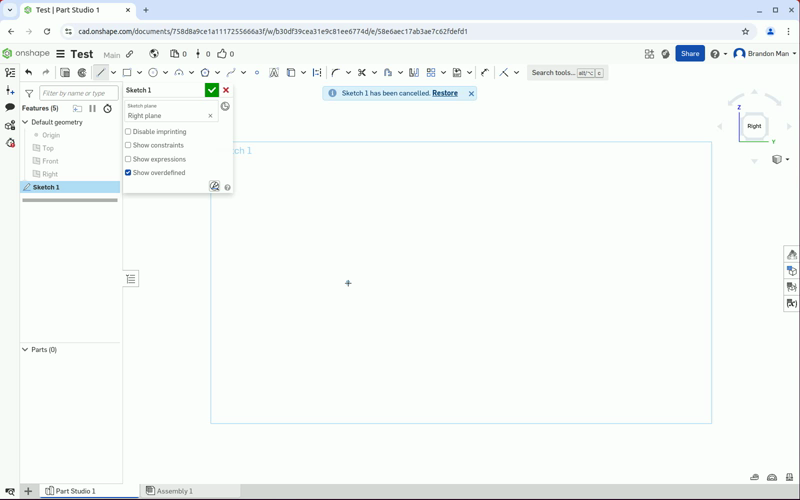
mouse_move(572, 282)
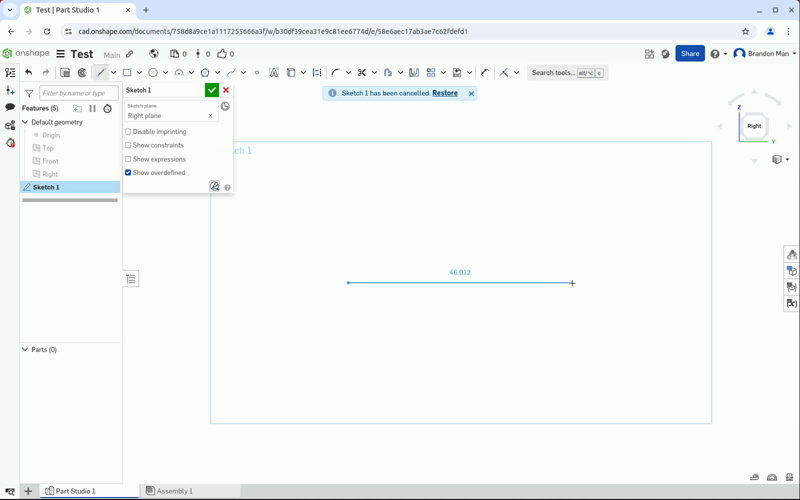
click(572, 282)
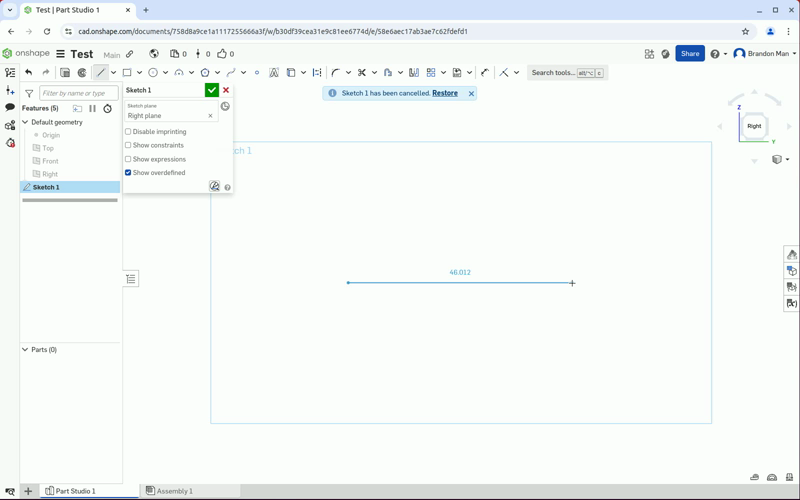
key_up(shift)
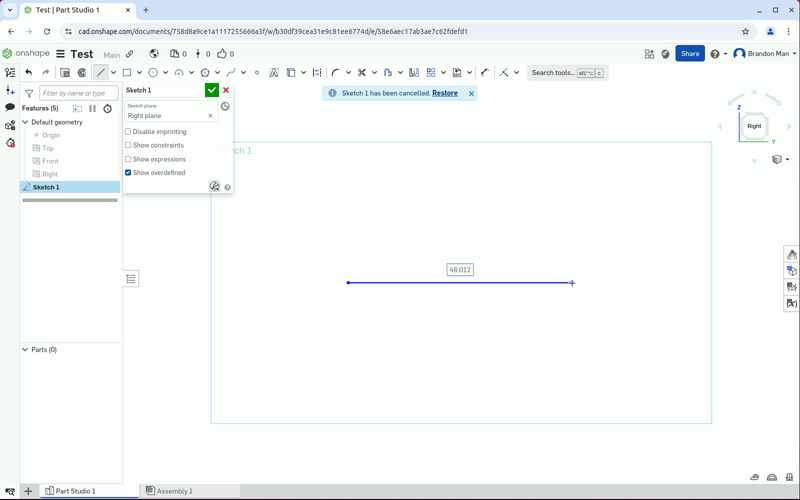
key_down(shift)
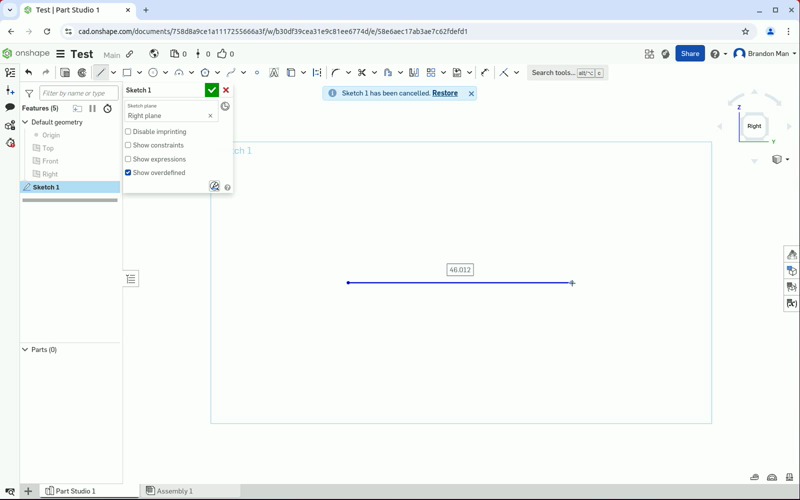
mouse_move(589, 282)
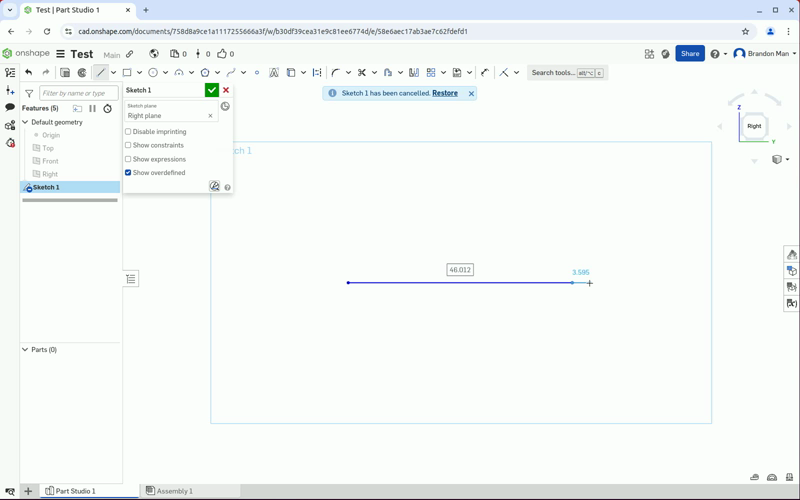
mouse_move(572, 245)
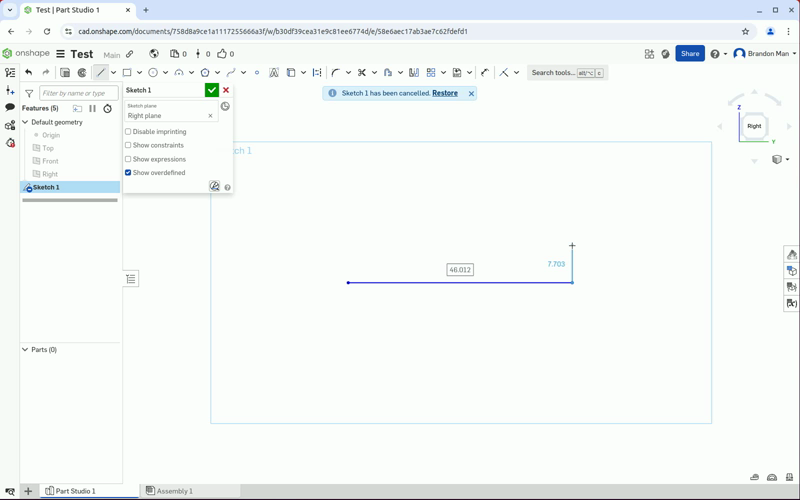
click(572, 245)
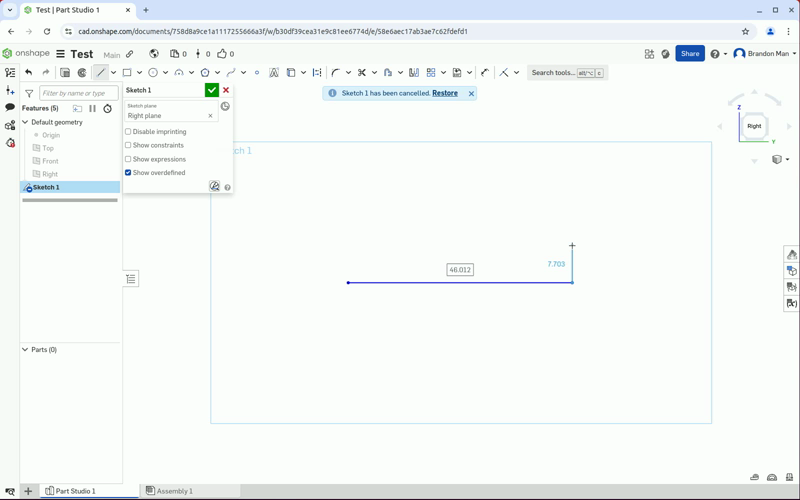
key_up(shift)
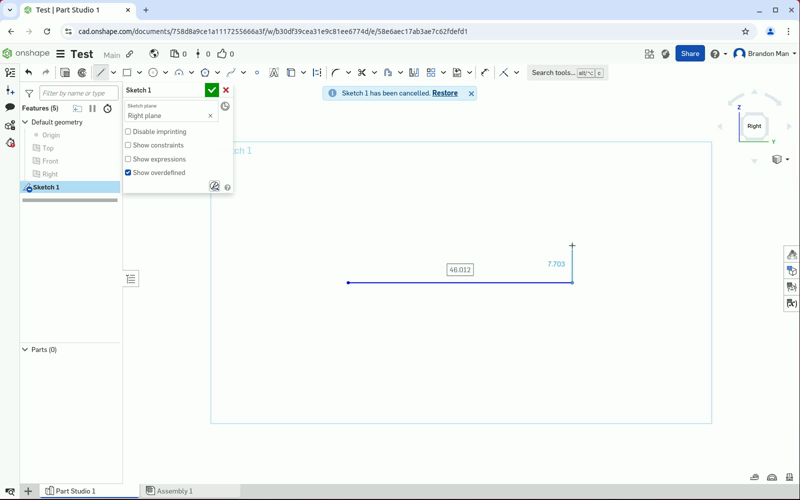
key_down(shift)
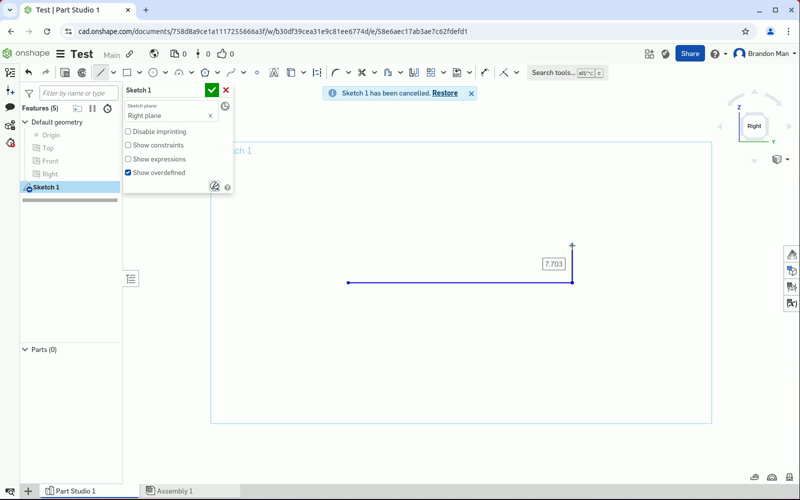
mouse_move(477, 245)
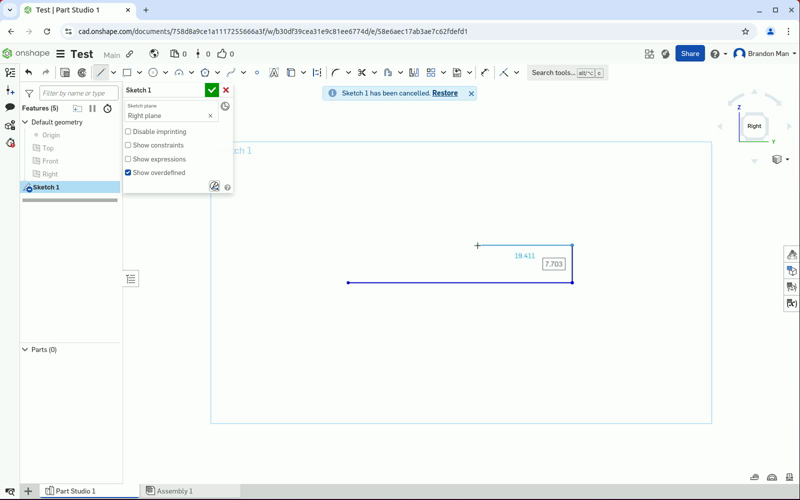
click(477, 245)
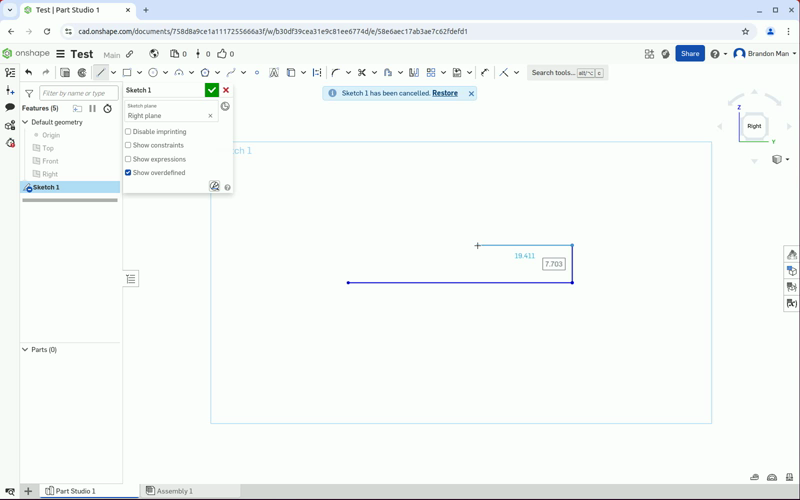
key_up(shift)
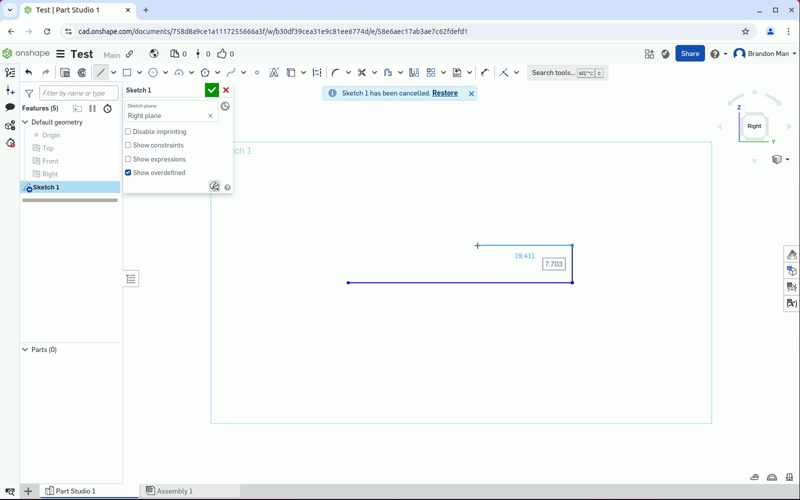
key_down(shift)
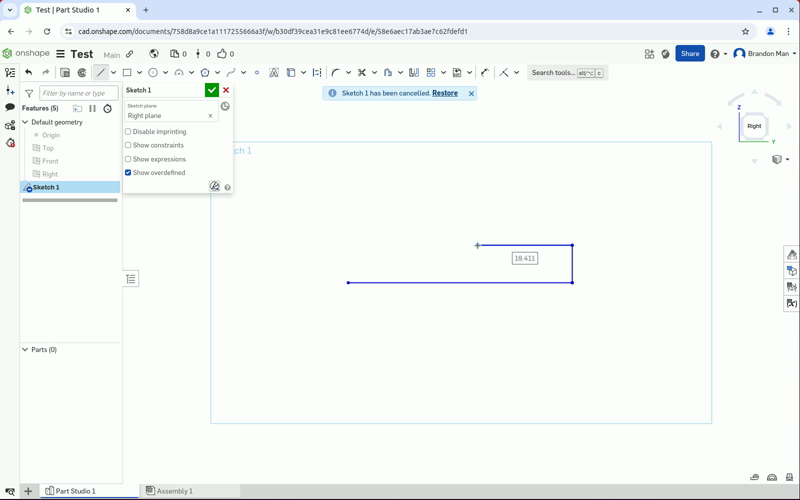
mouse_move(507, 245)
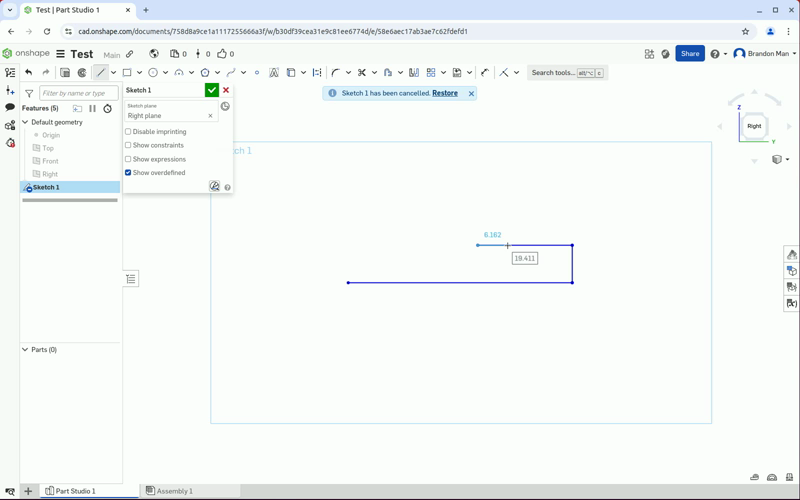
mouse_move(442, 245)
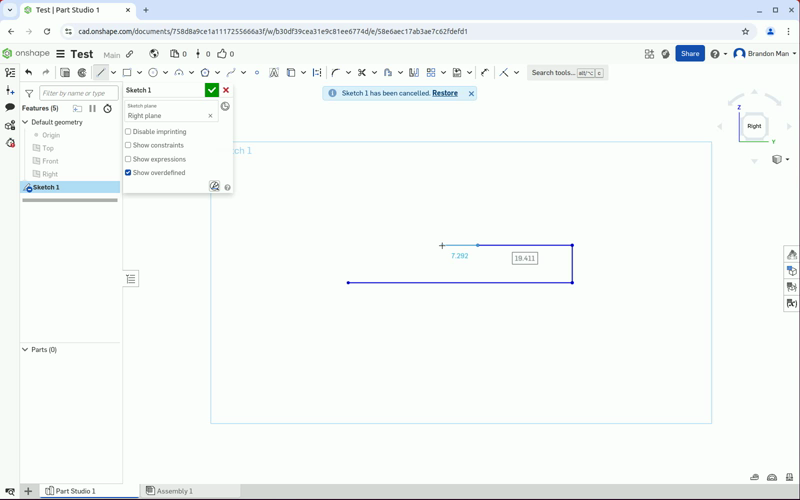
click(442, 245)
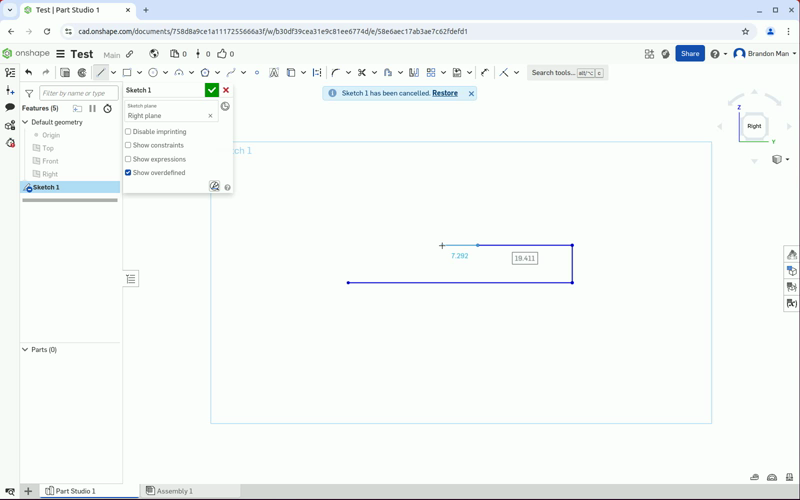
key_up(shift)
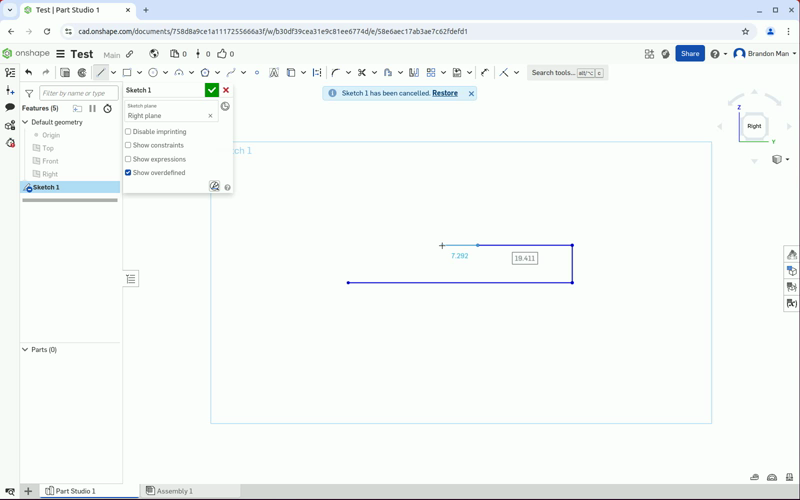
key_down(shift)
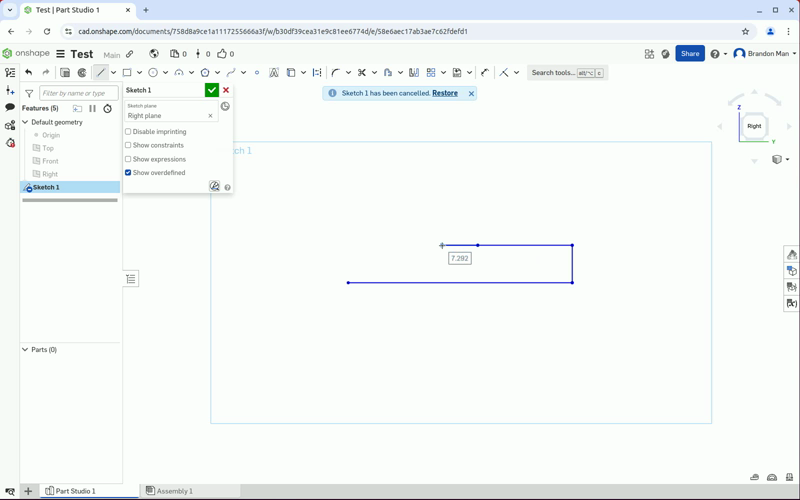
mouse_move(348, 245)
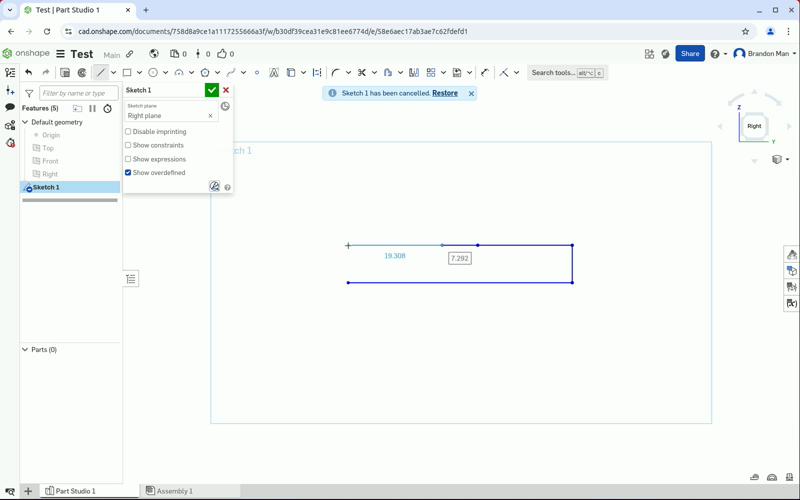
click(348, 245)
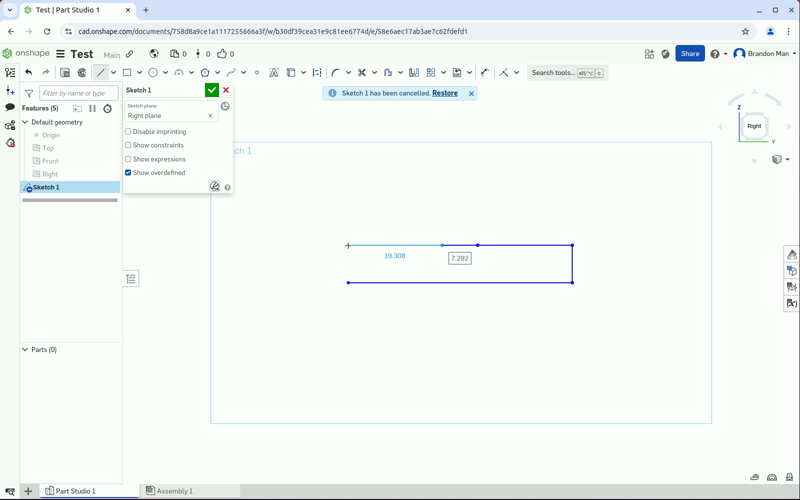
key_up(shift)
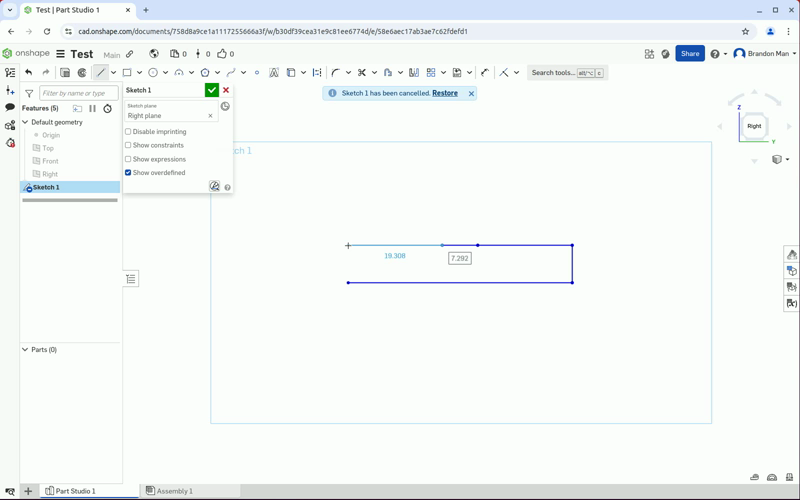
mouse_move(378, 245)
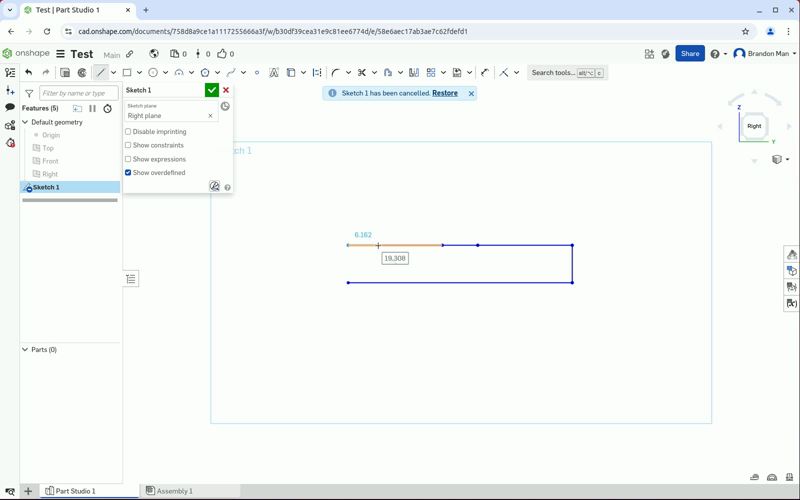
key_down(shift)
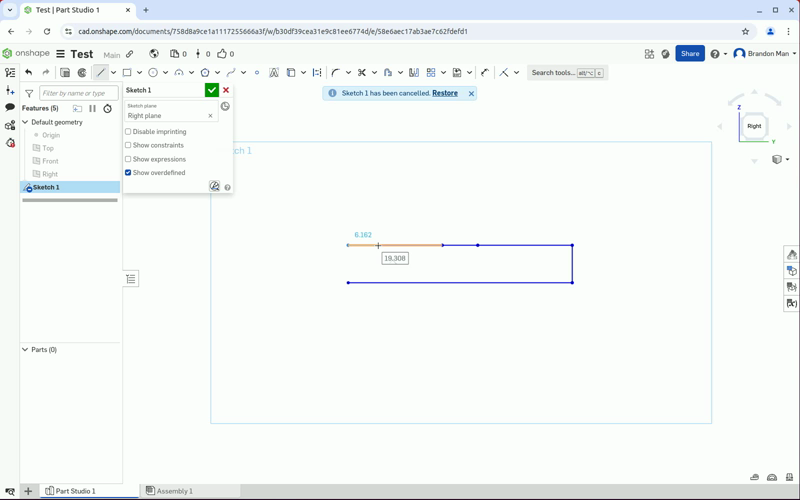
mouse_move(348, 282)
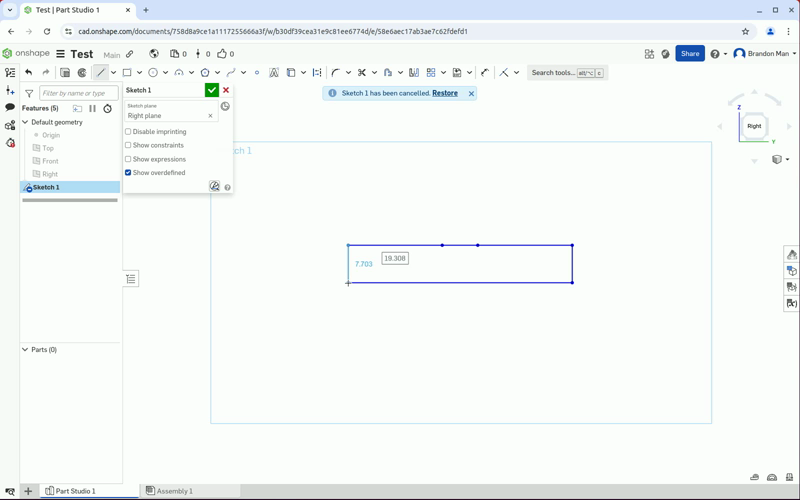
key_up(shift)
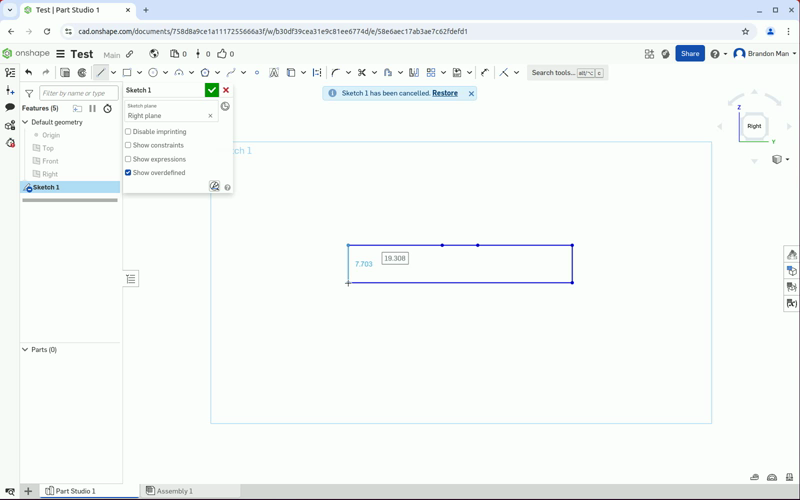
click(348, 282)
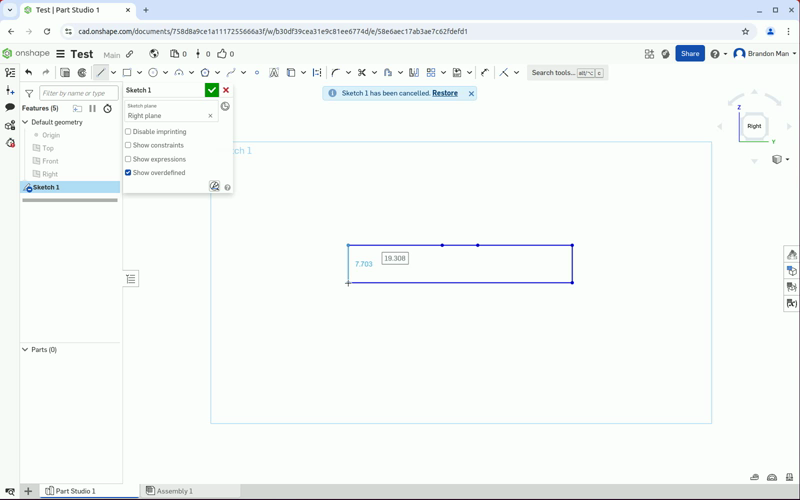
key(esc)
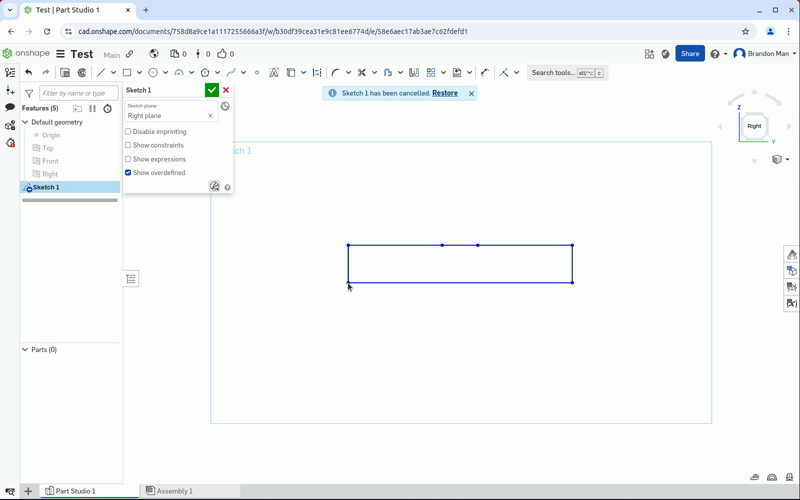
mouse_move(540, 273)
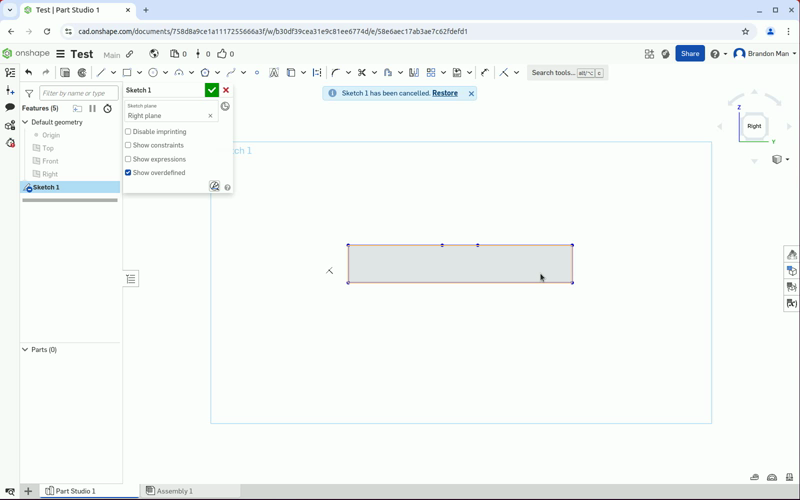
click(540, 273)
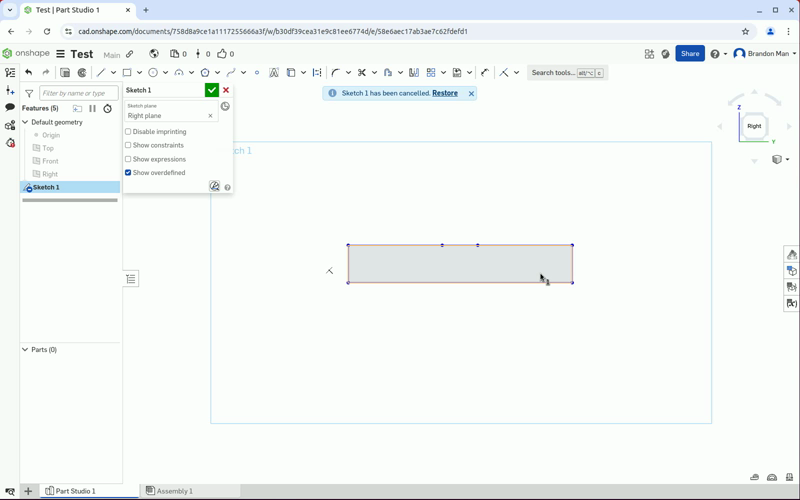
mouse_move(73, 352)
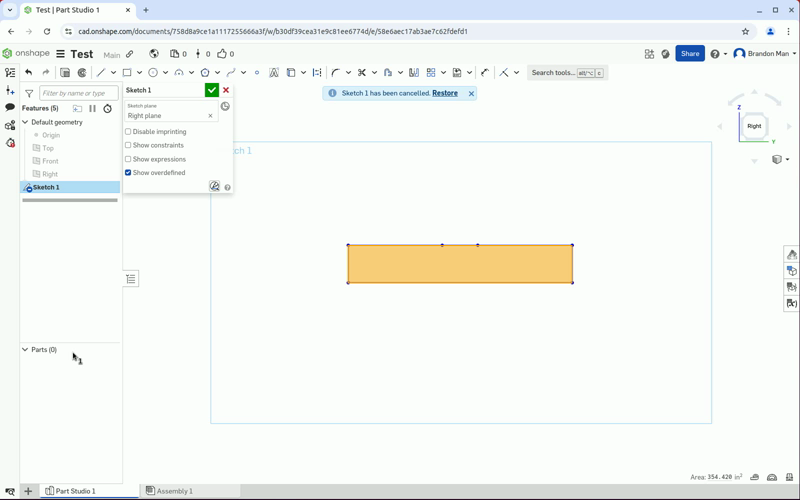
key(shift+y)
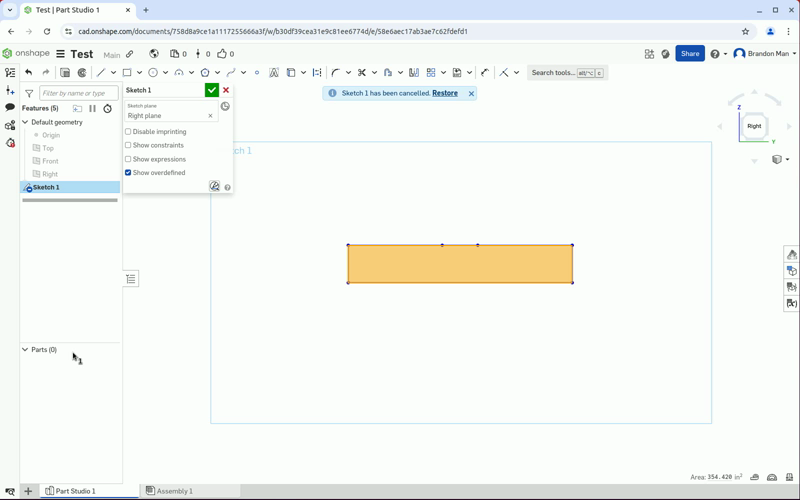
key(shift+e)
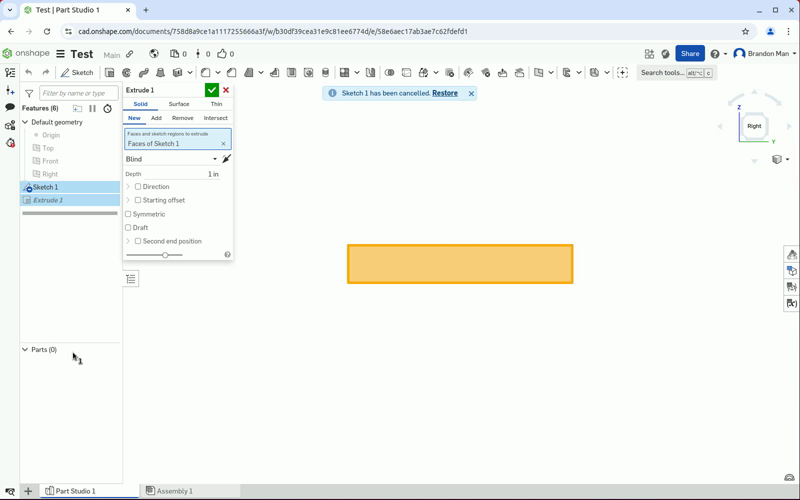
mouse_move(143, 106)
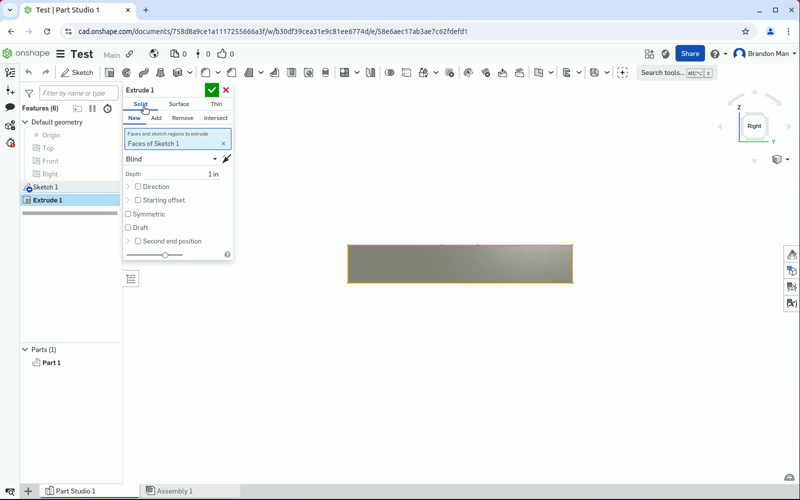
click(143, 106)
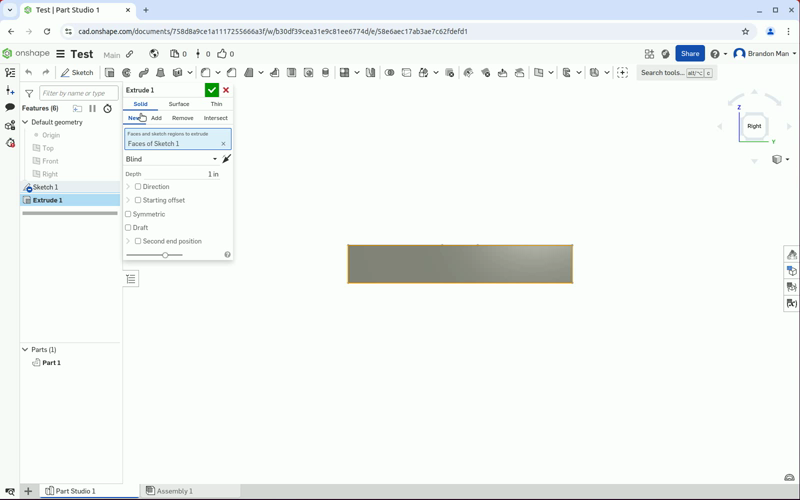
mouse_move(137, 120)
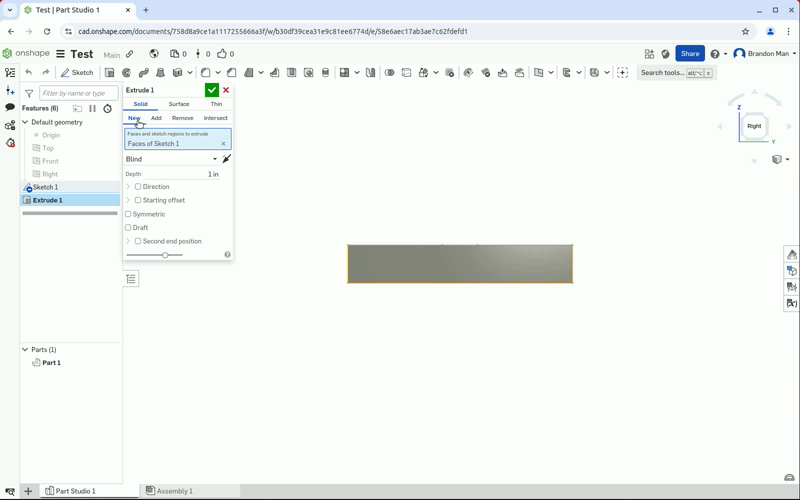
click(137, 120)
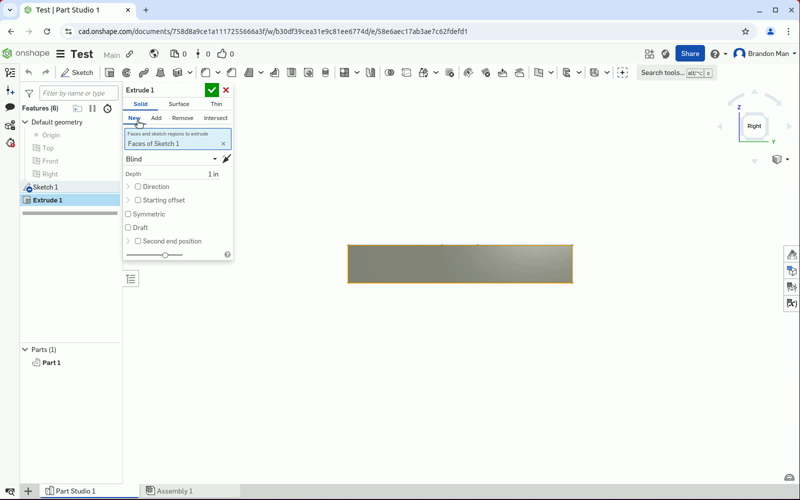
key(tab, 4)
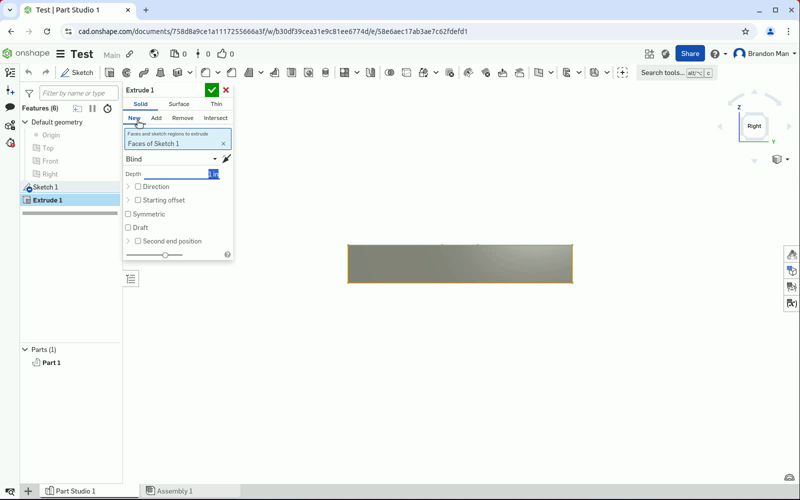
text(10.832)
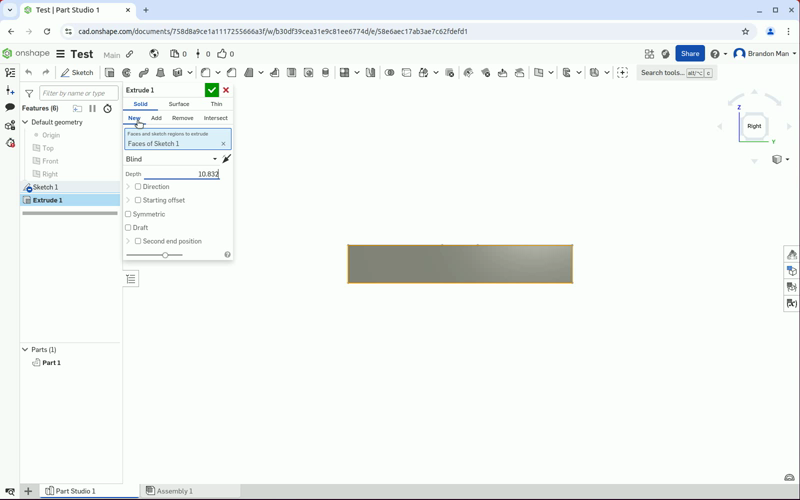
key(enter)
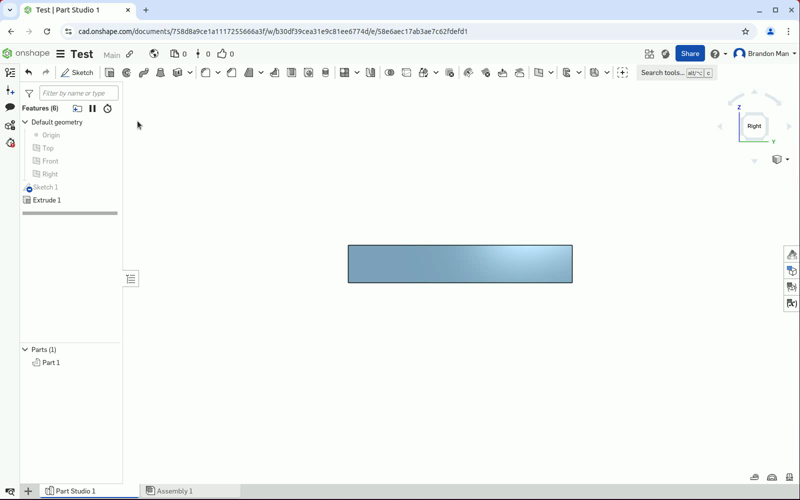
key(shift+h)
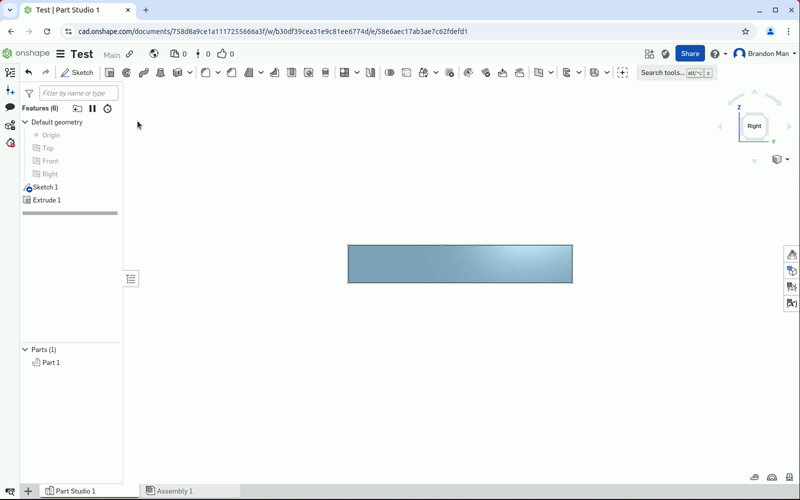
key(shift+h)
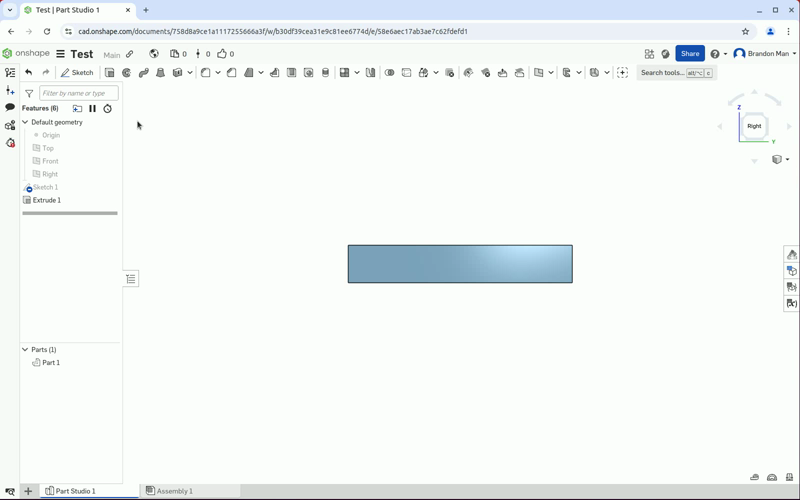
mouse_move(73, 189)
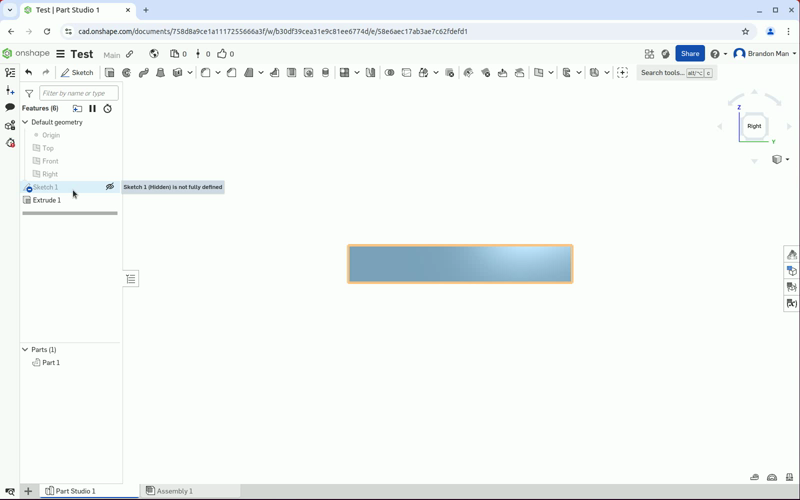
click(73, 189)
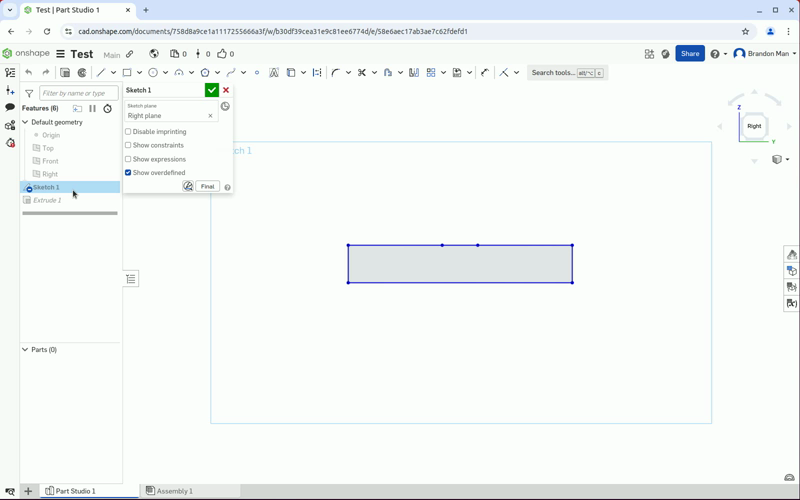
mouse_move(229, 92)
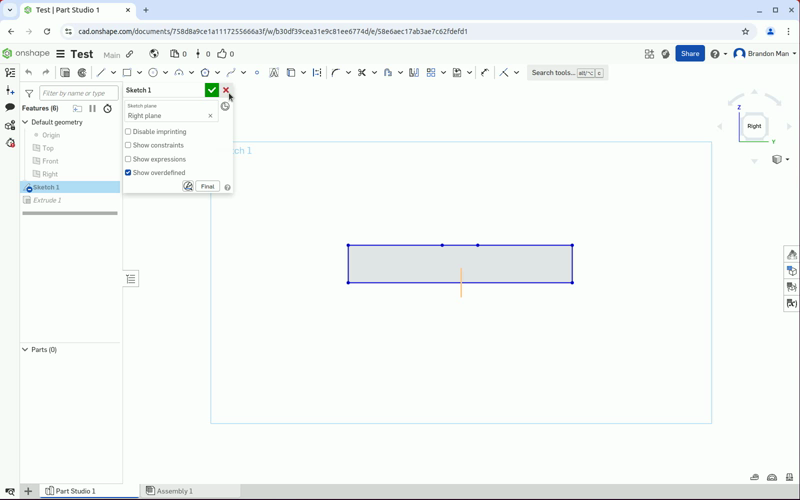
click(229, 92)
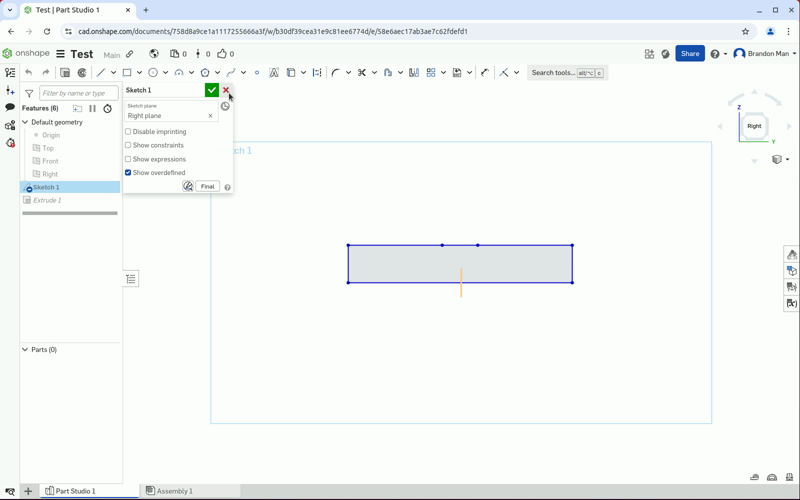
key(shift+s)
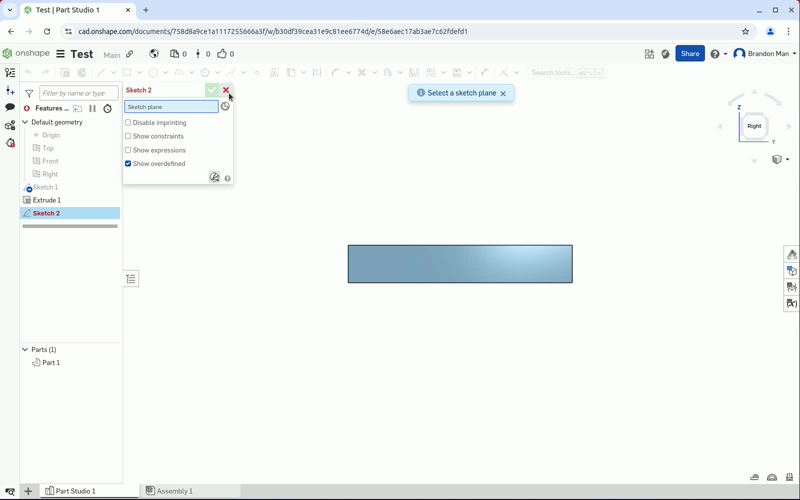
mouse_move(73, 176)
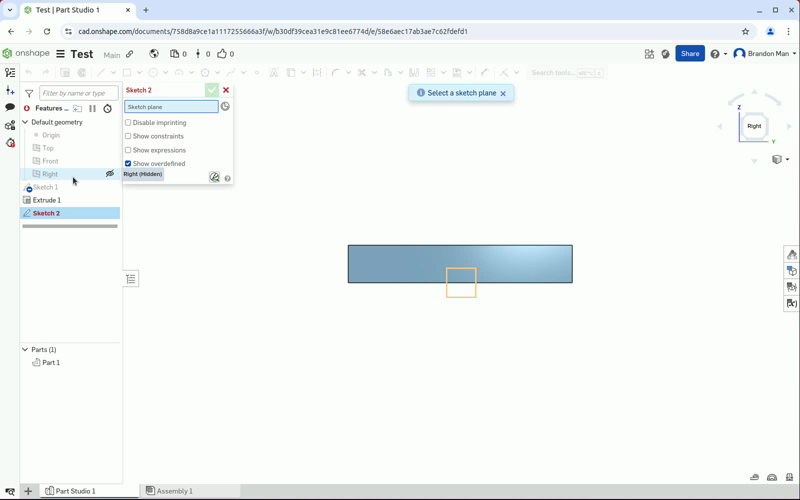
click(73, 176)
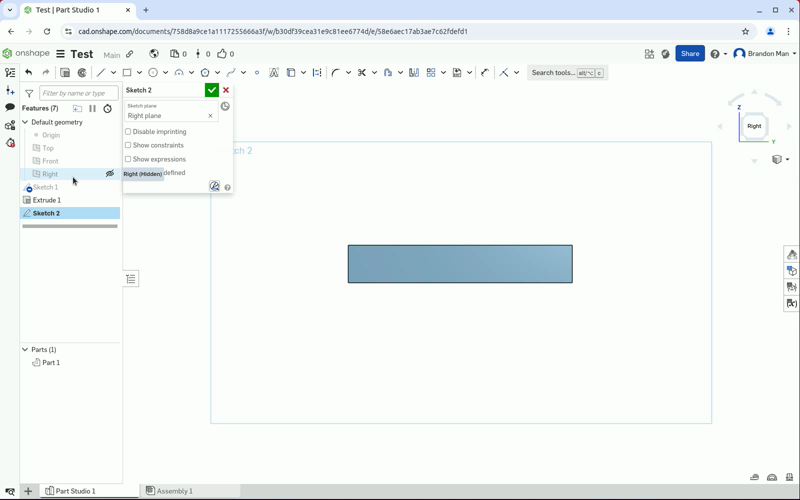
mouse_move(73, 352)
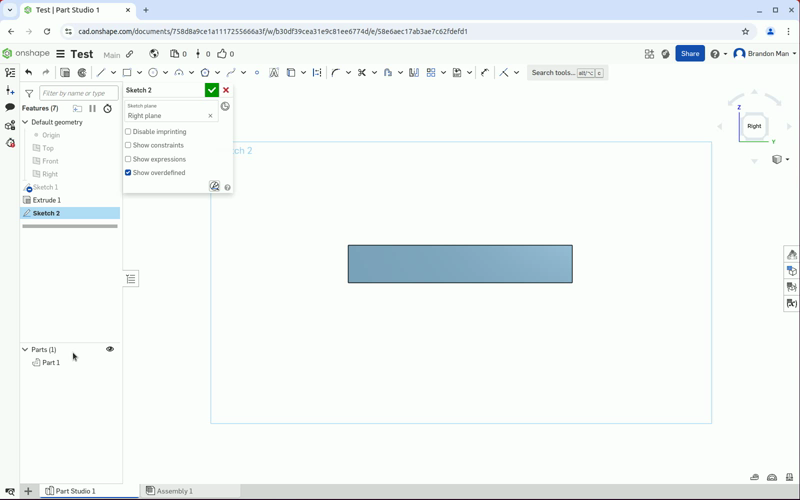
key(y)
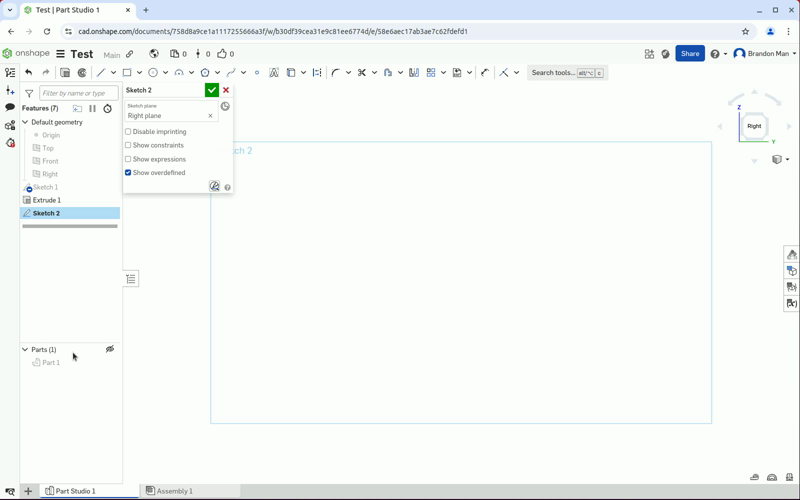
key(l)
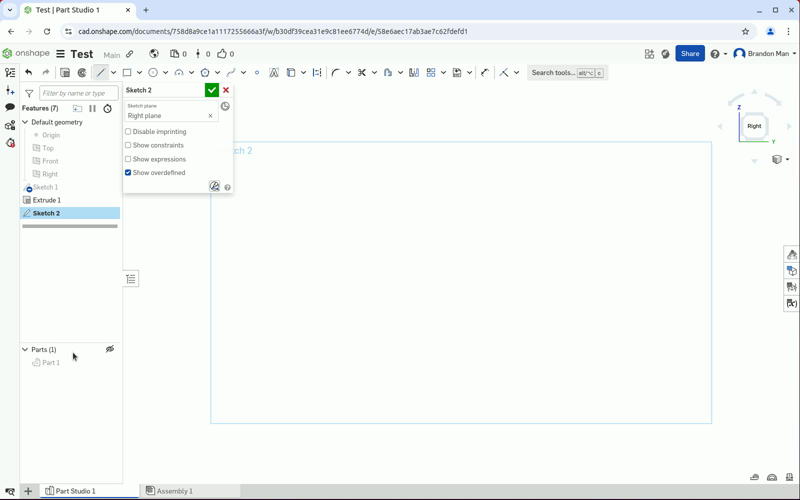
key_down(shift)
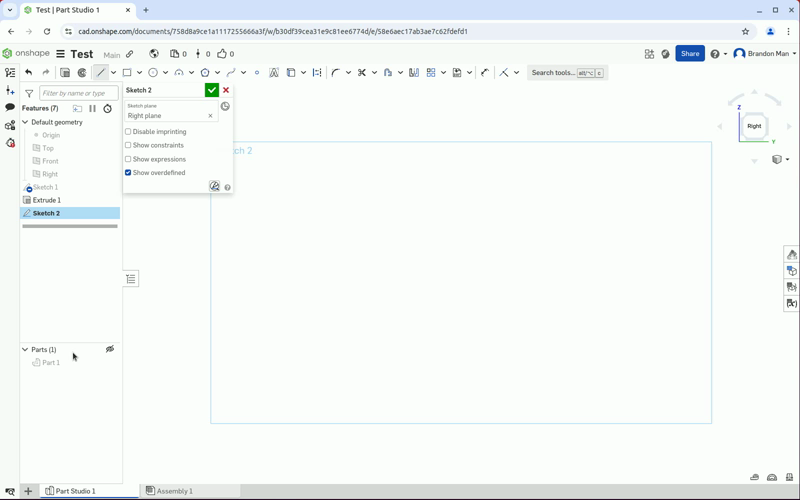
mouse_move(441, 245)
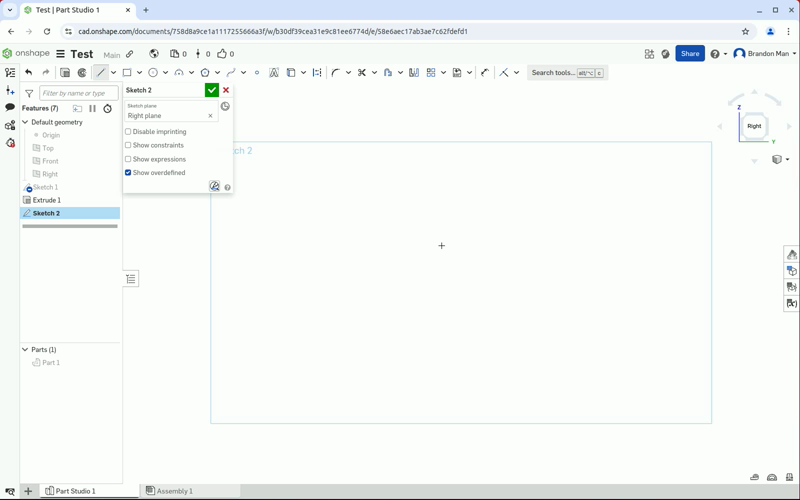
click(441, 245)
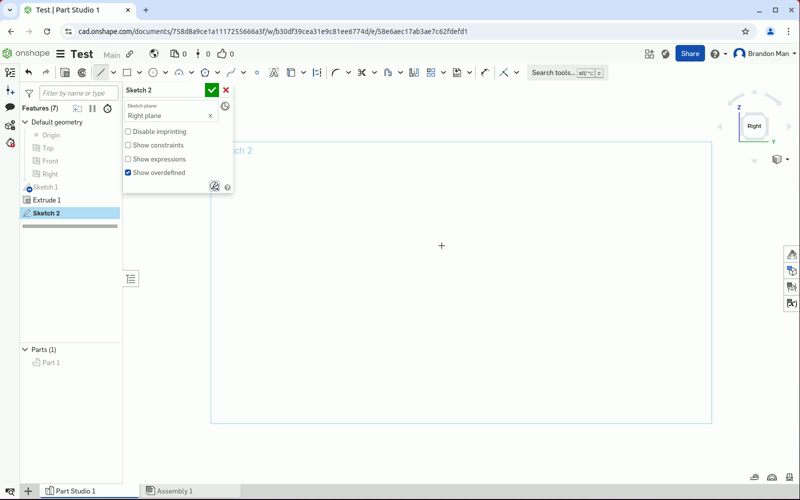
key_up(shift)
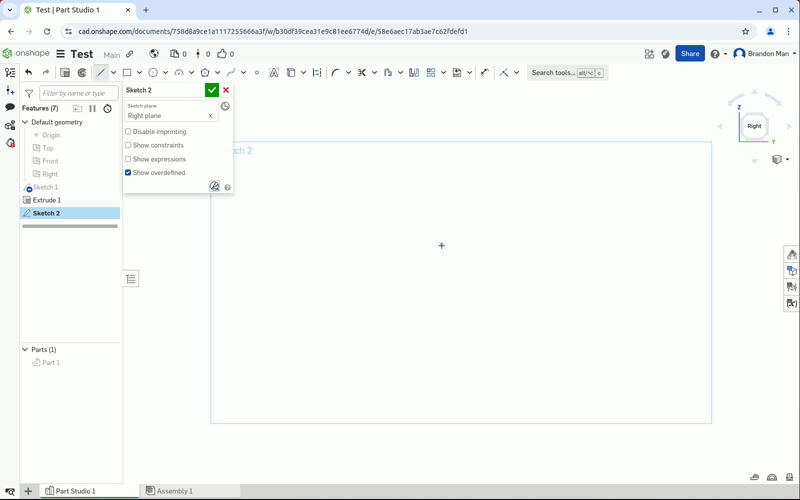
key_down(shift)
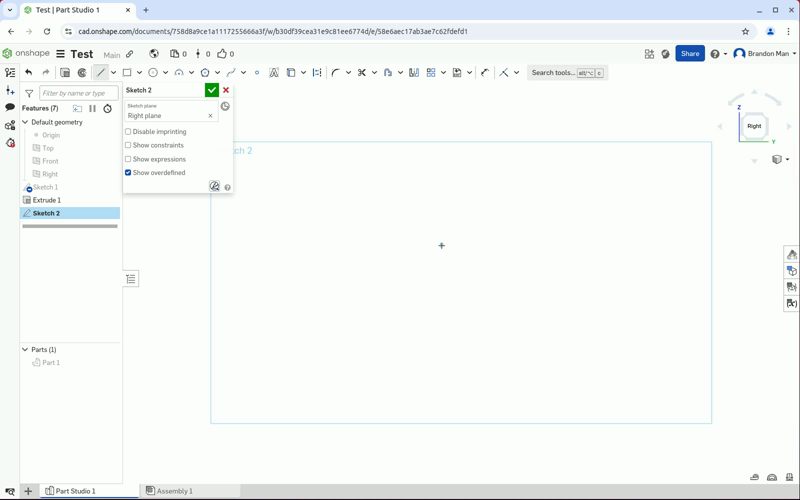
mouse_move(471, 245)
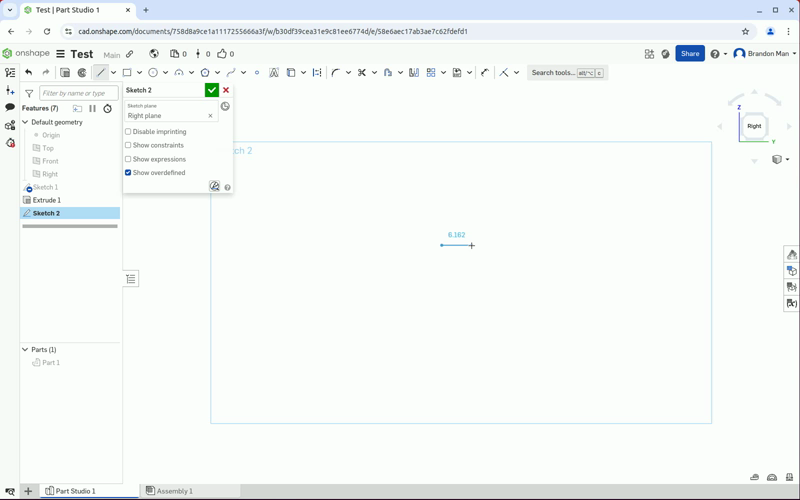
mouse_move(480, 245)
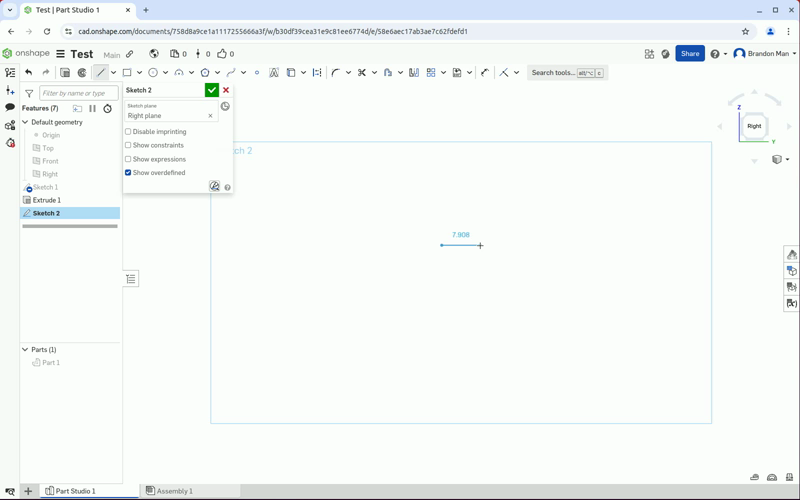
click(480, 245)
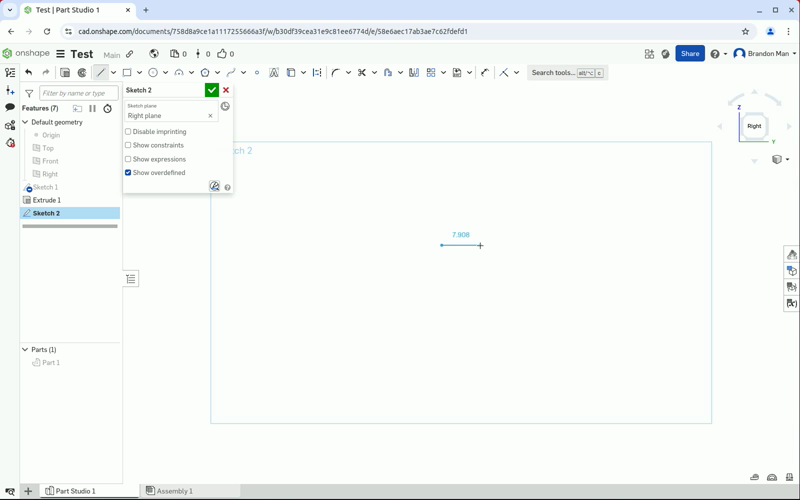
key_up(shift)
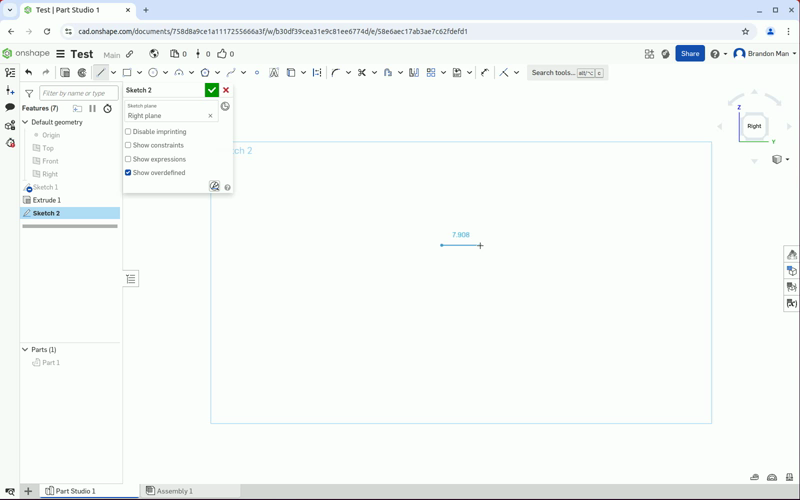
key_down(shift)
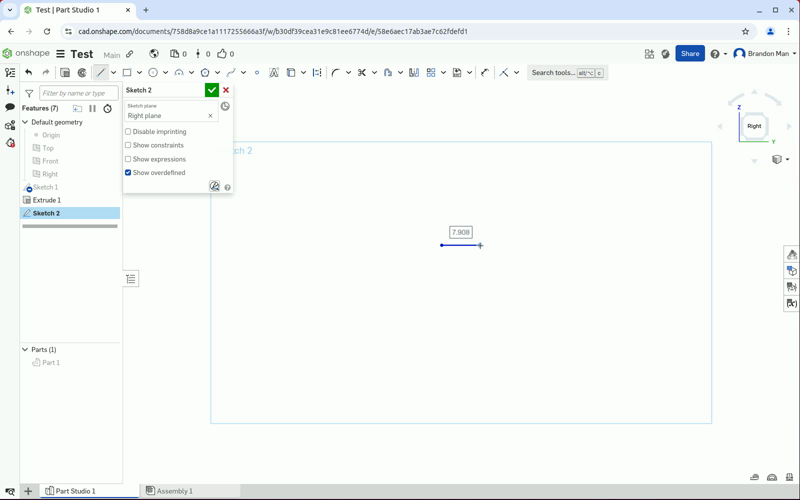
mouse_move(510, 245)
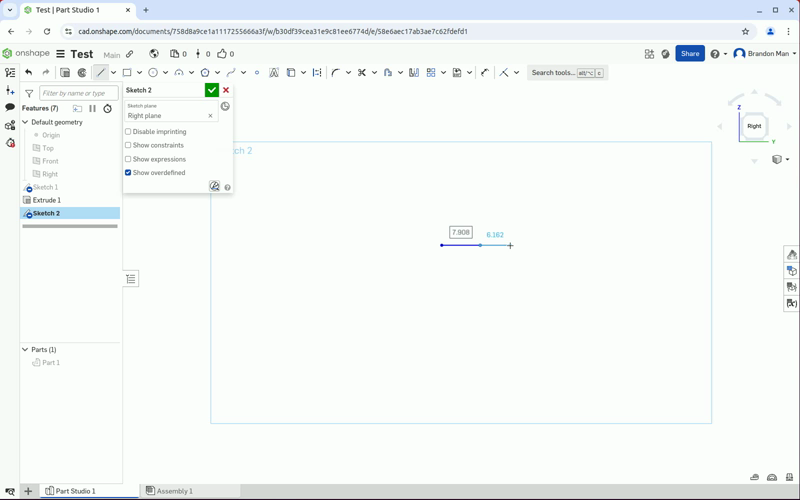
mouse_move(480, 192)
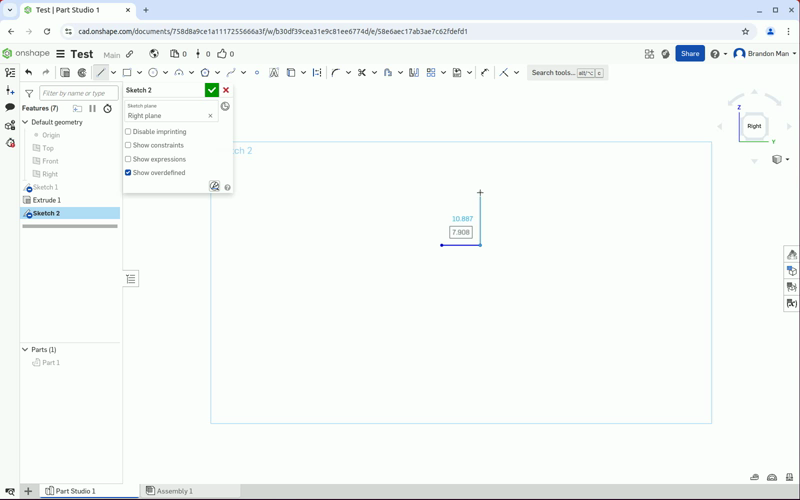
click(480, 192)
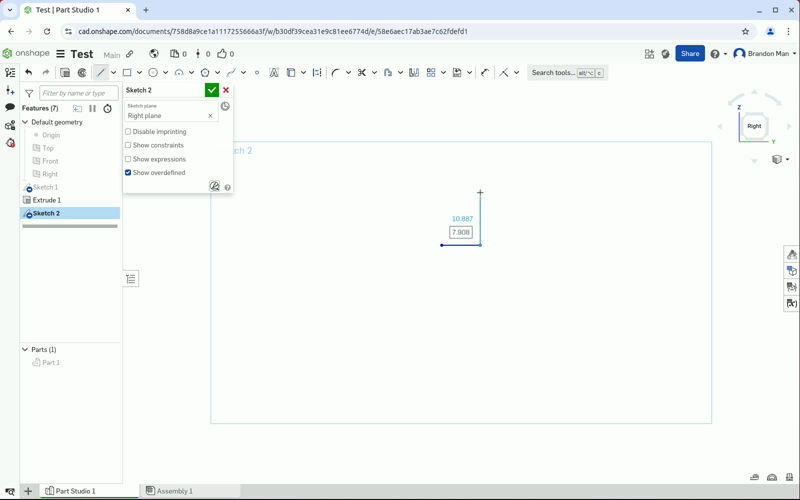
key_up(shift)
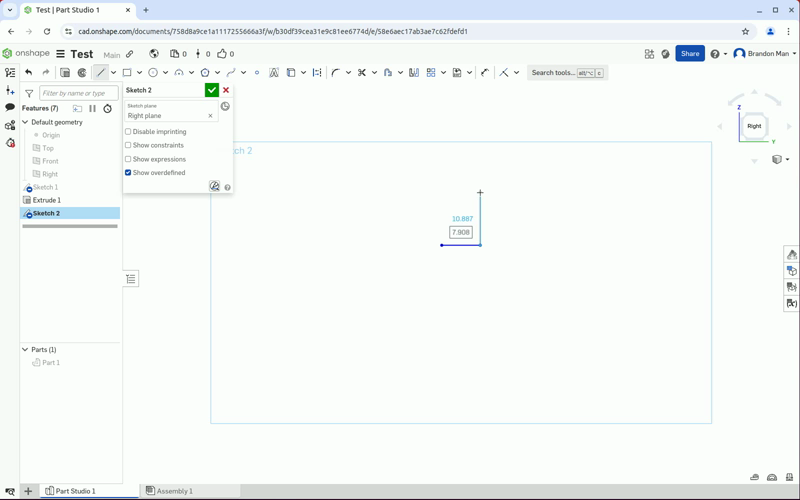
key_down(shift)
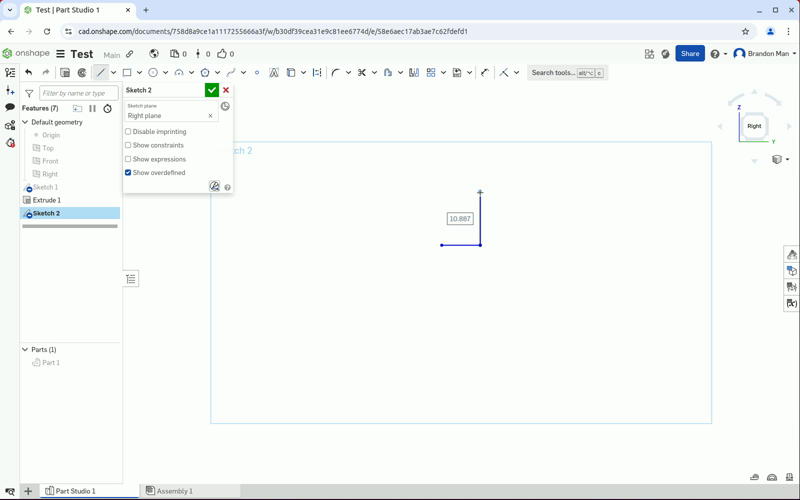
mouse_move(510, 192)
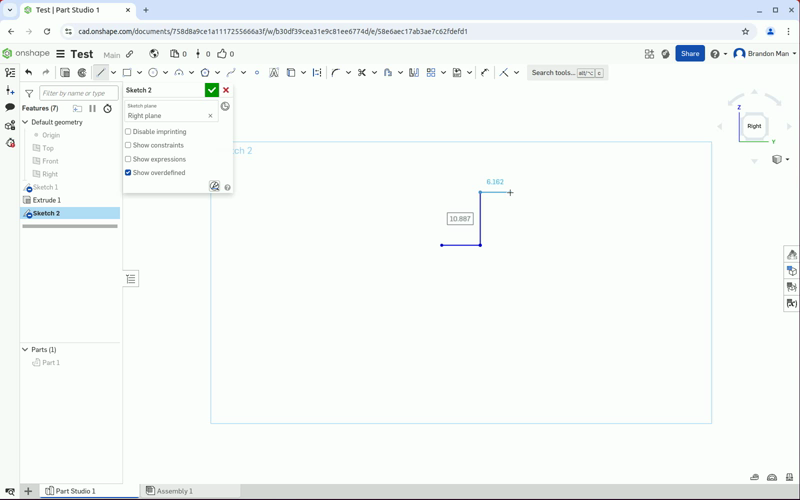
mouse_move(441, 192)
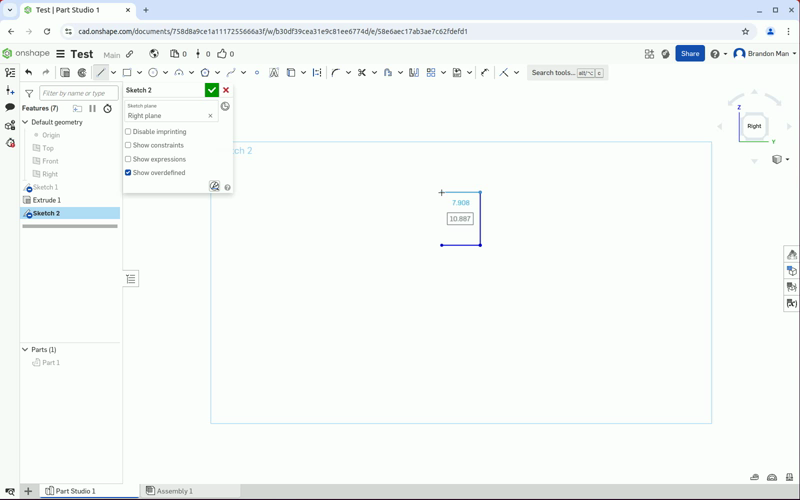
click(441, 192)
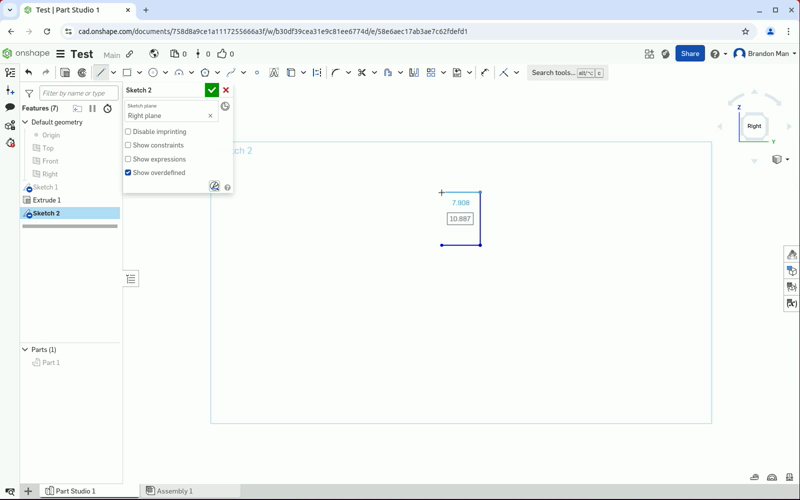
key_up(shift)
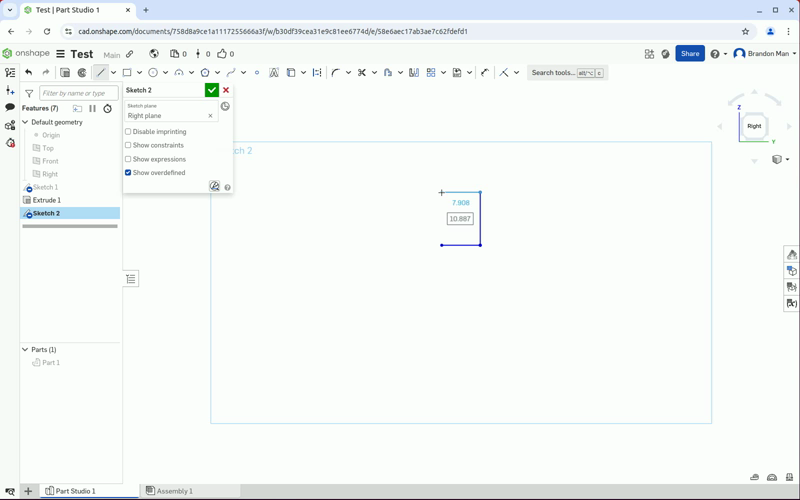
mouse_move(471, 192)
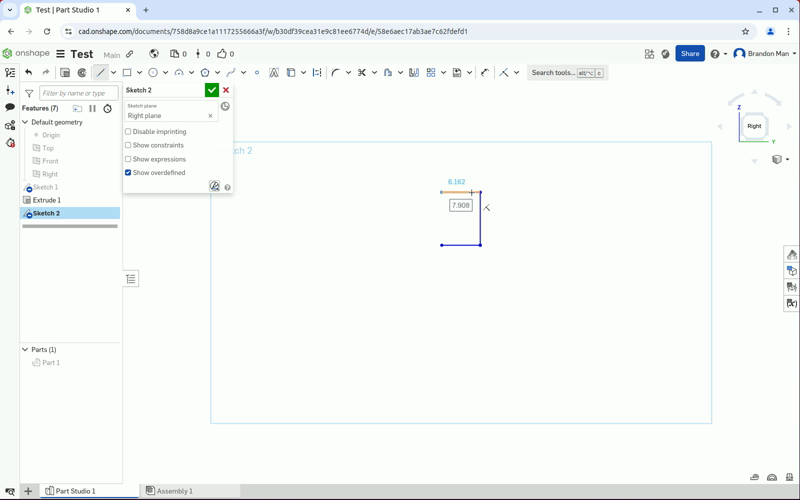
key_down(shift)
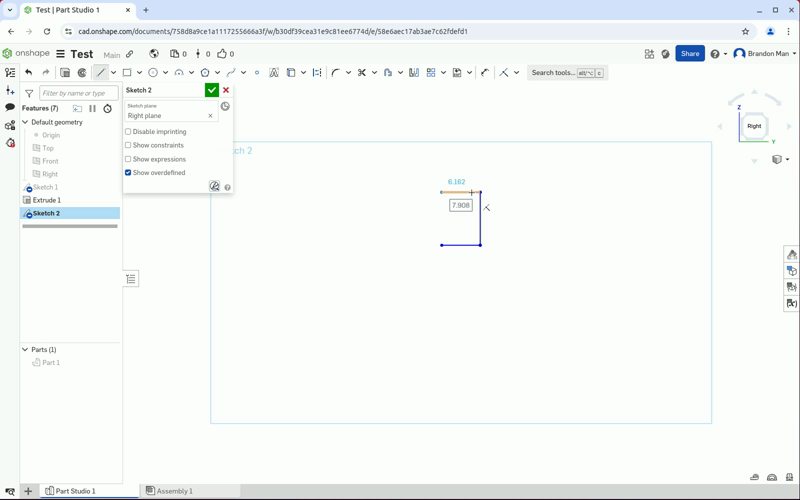
mouse_move(441, 245)
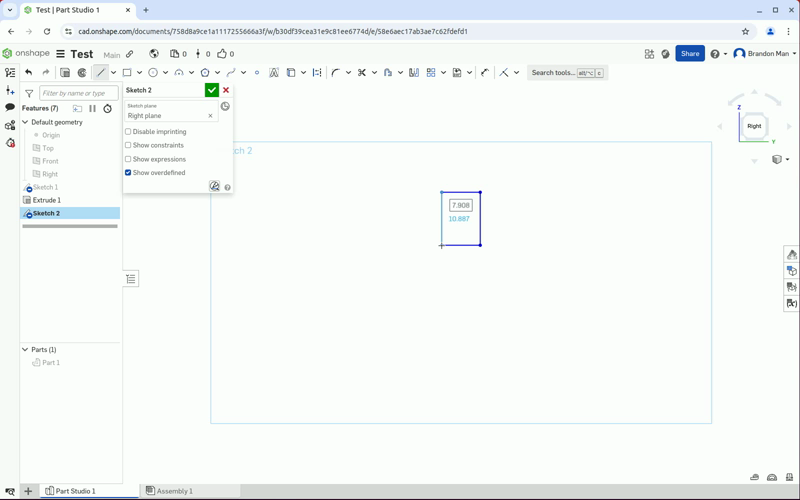
key_up(shift)
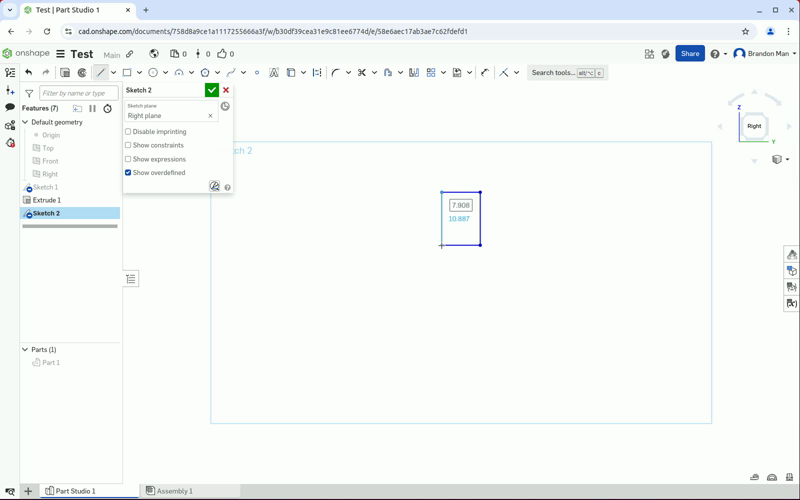
click(441, 245)
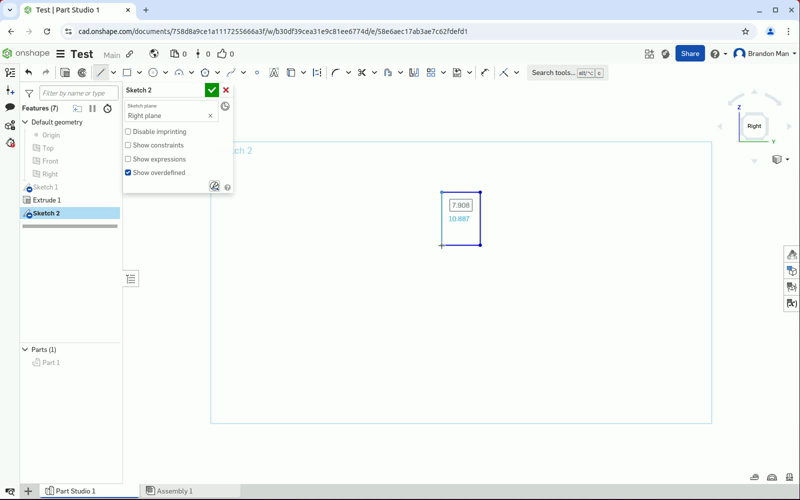
key(esc)
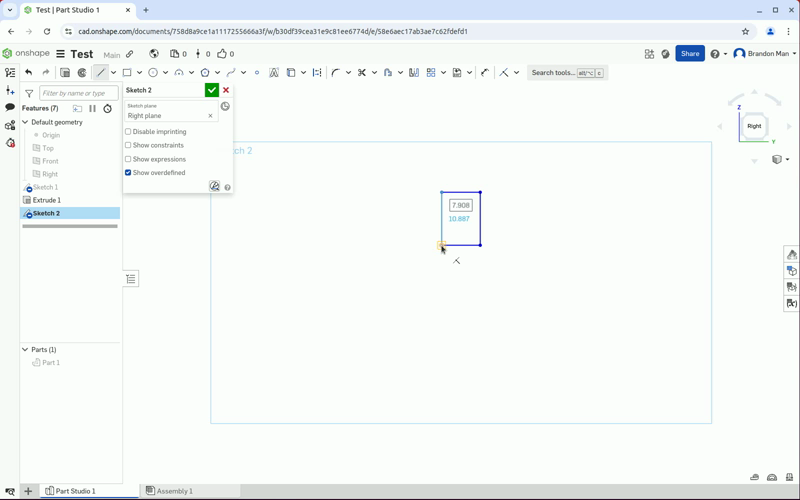
mouse_move(462, 237)
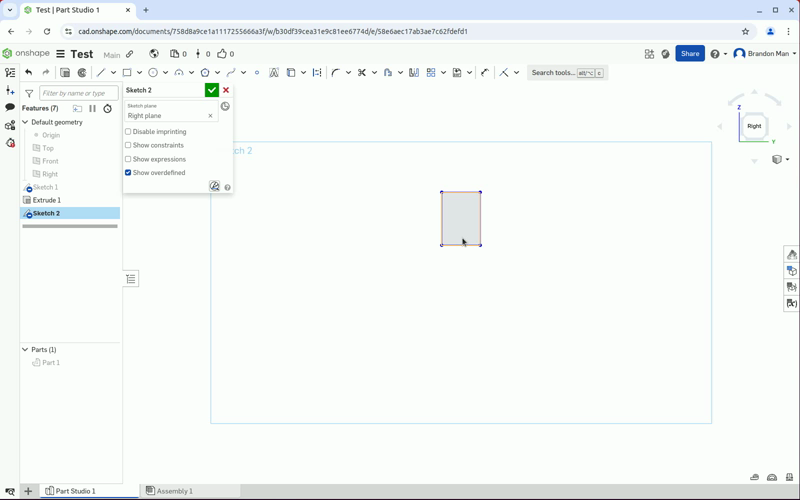
click(462, 237)
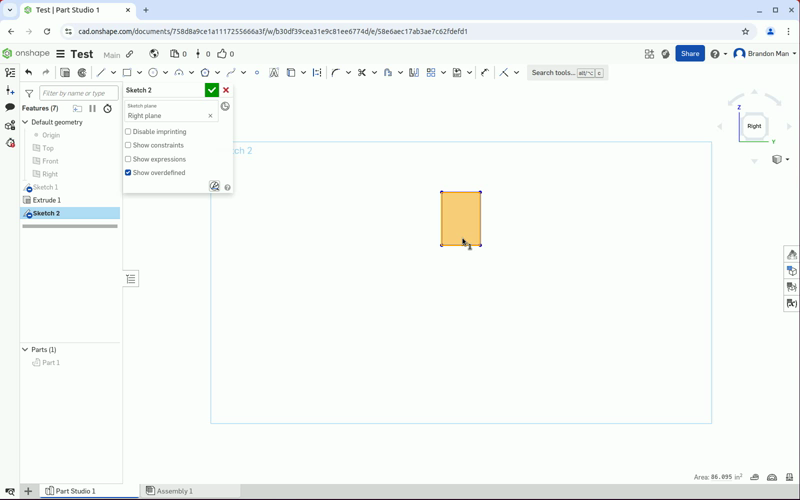
mouse_move(73, 352)
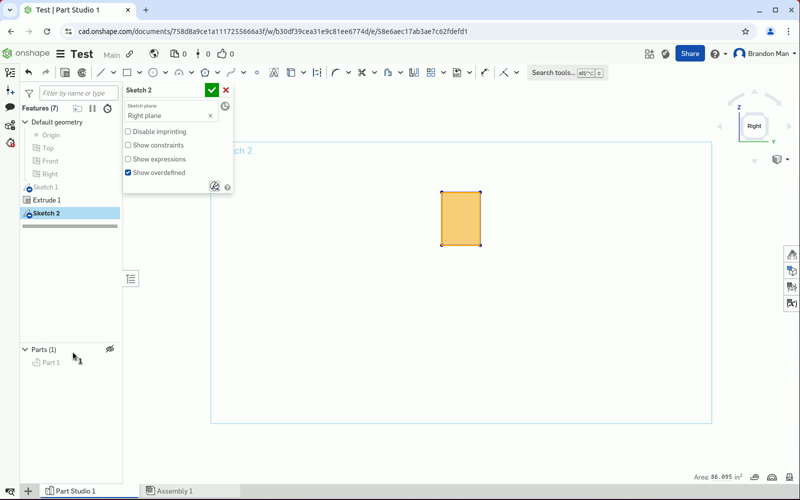
key(shift+y)
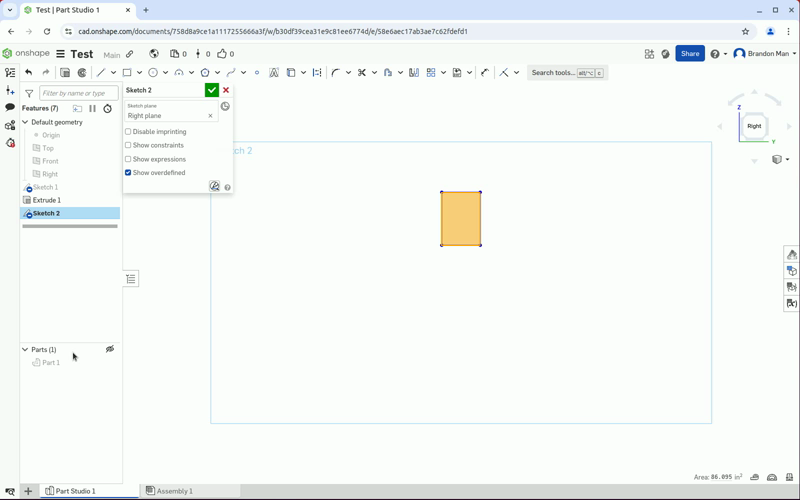
key(shift+e)
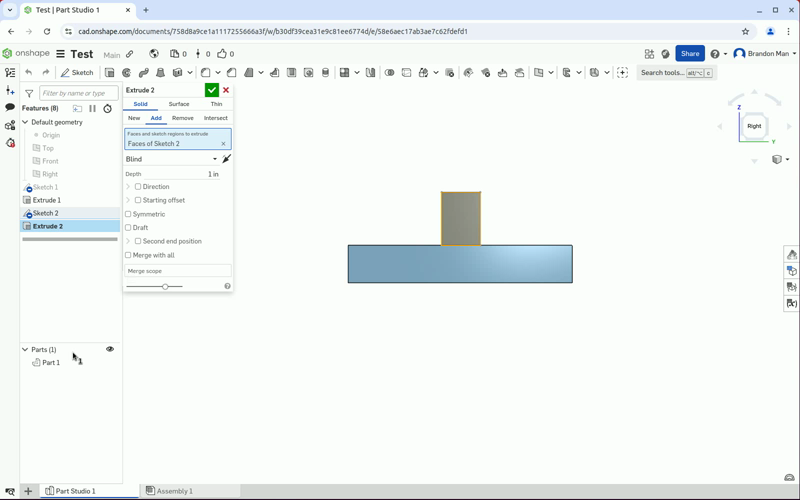
mouse_move(143, 106)
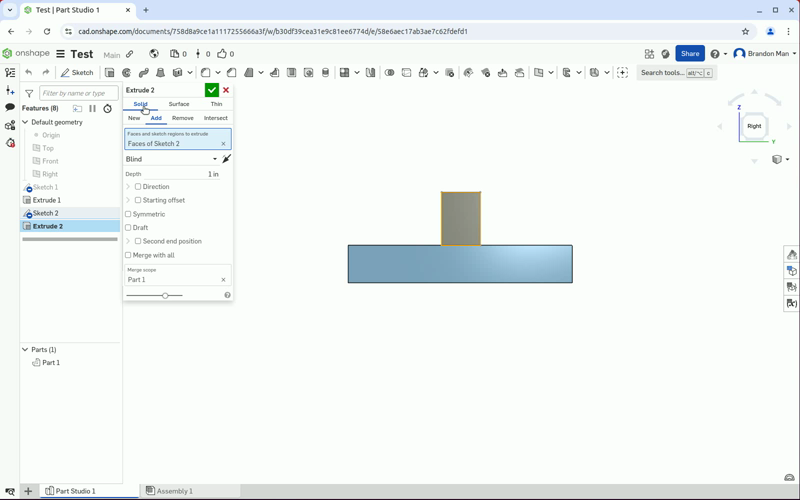
click(143, 106)
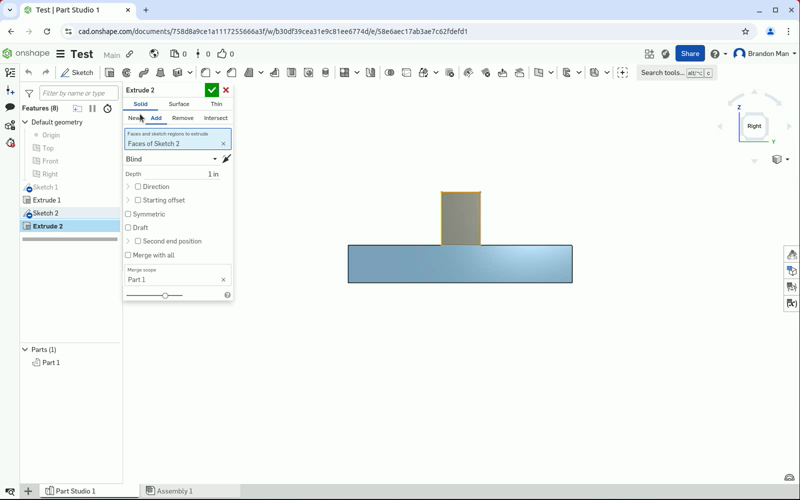
mouse_move(137, 120)
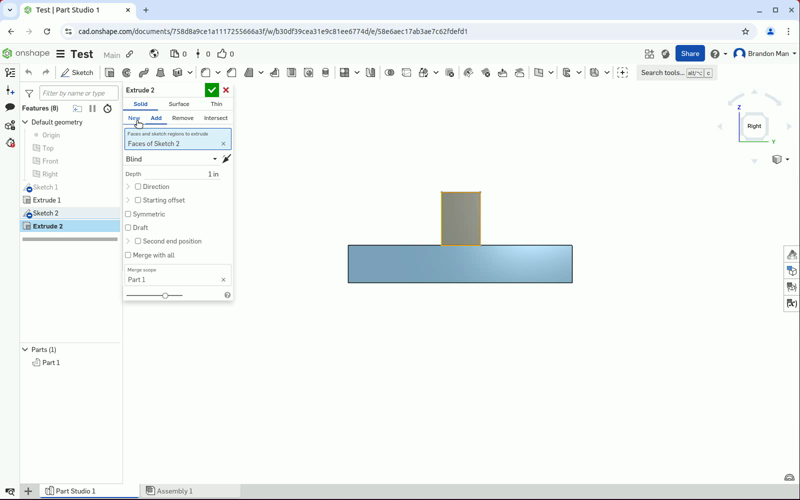
click(137, 120)
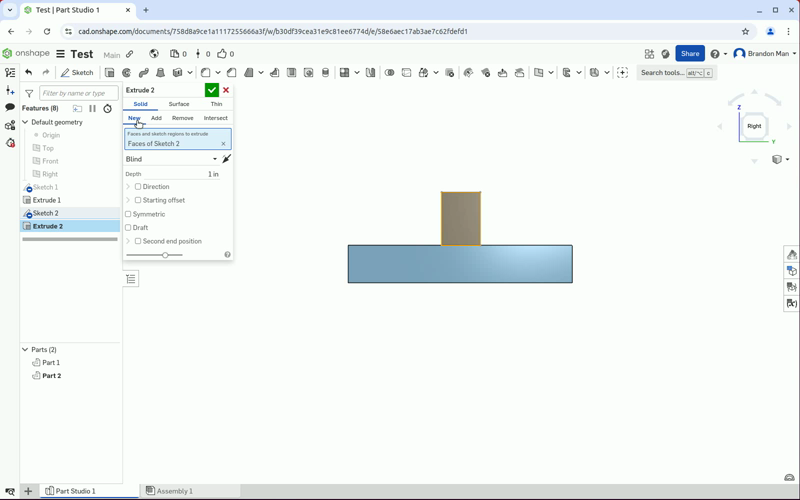
key(tab, 4)
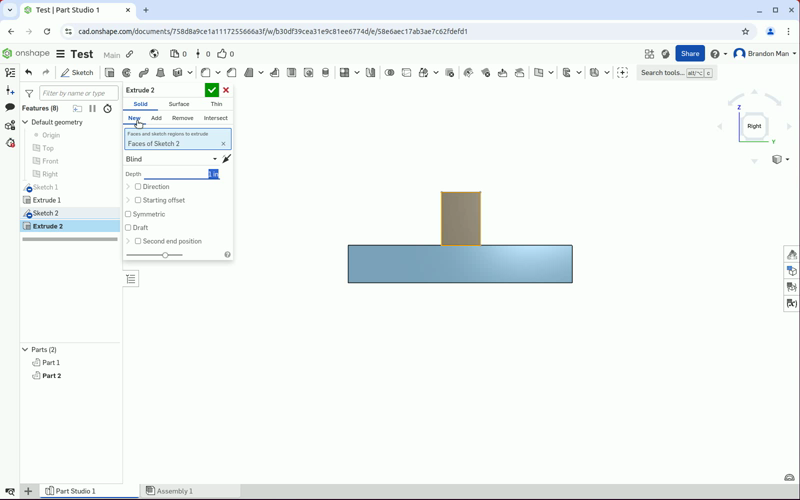
text(10.832)
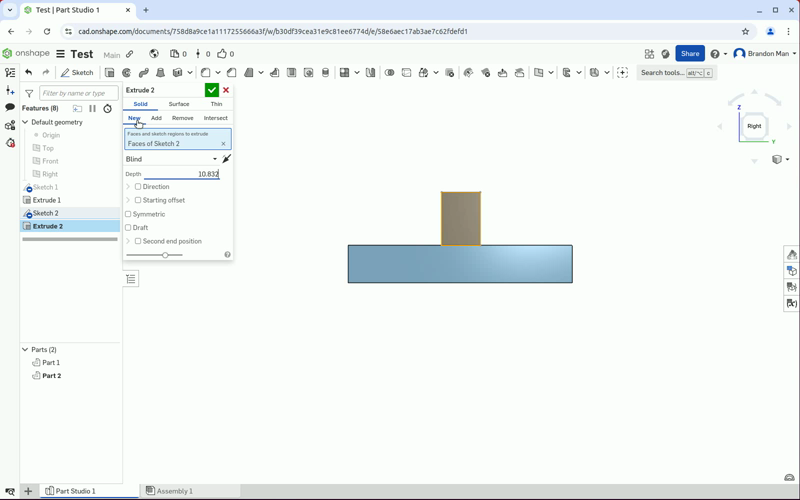
key(enter)
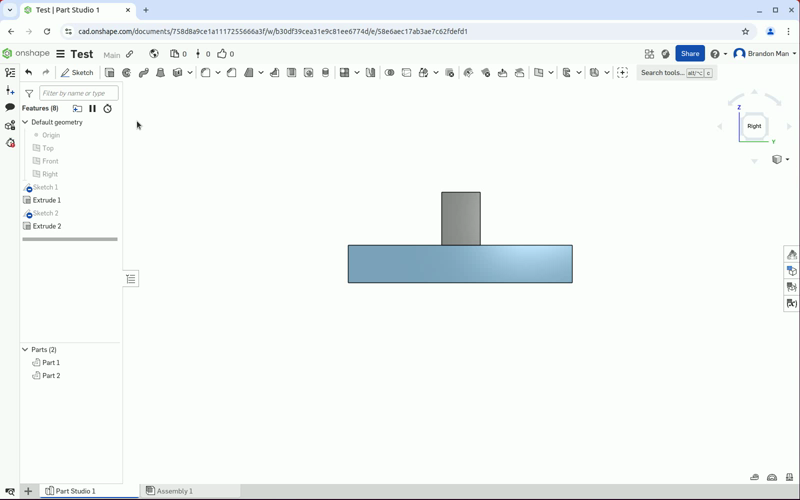
key(shift+h)
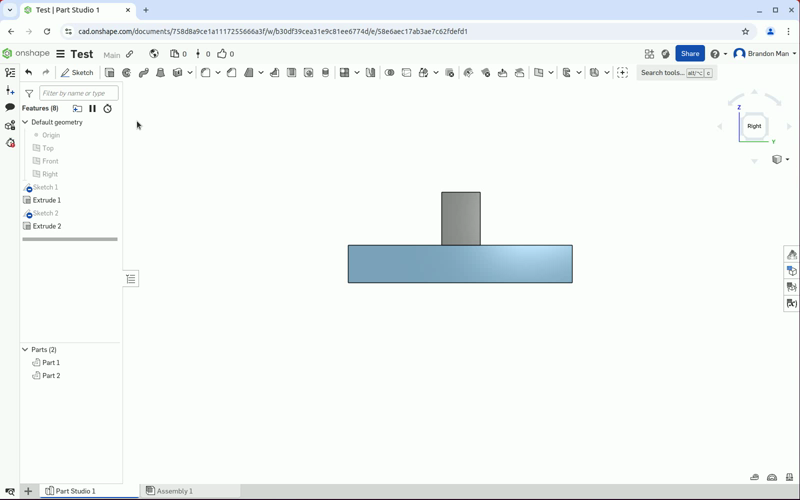
key(shift+h)
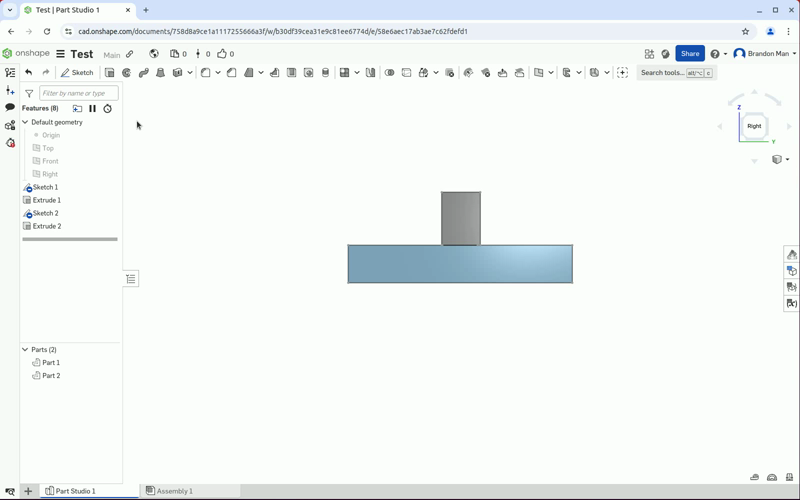
key(shift+7)
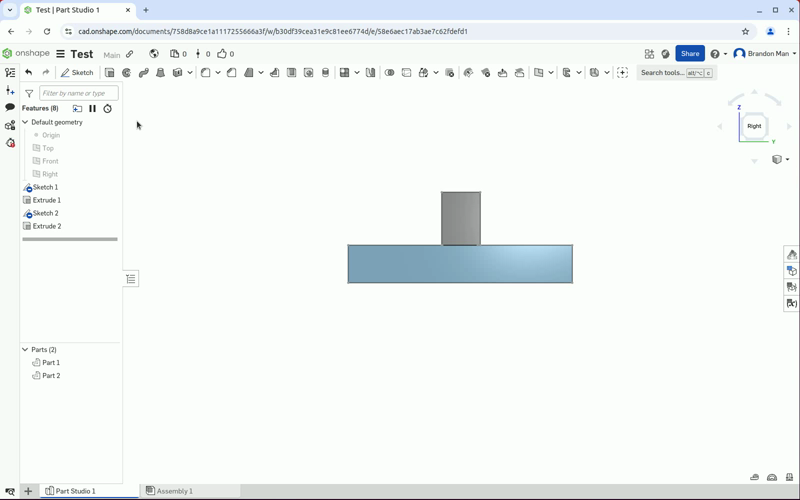
key(right, 2)
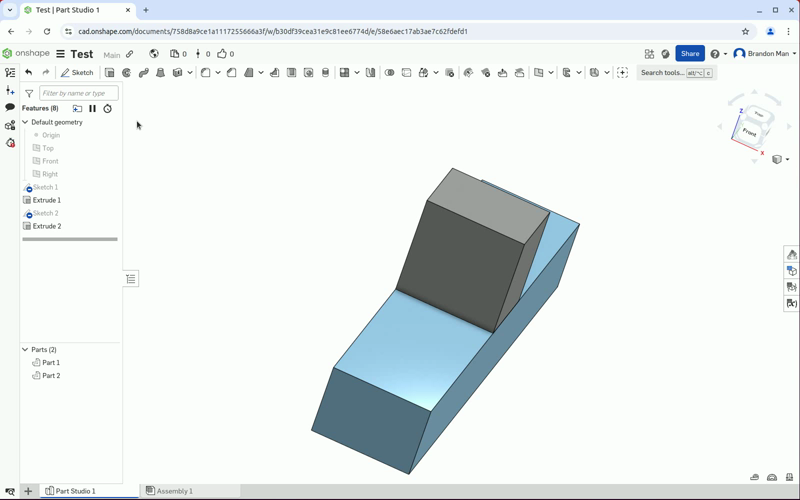
key(down, 2)
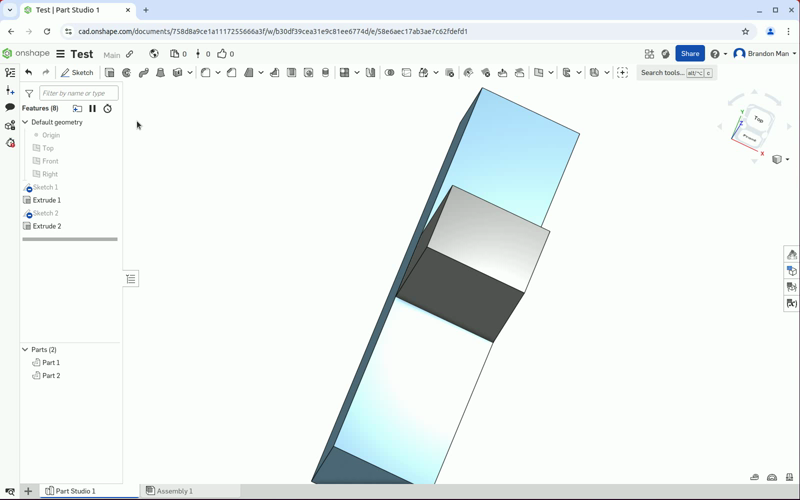
key(up, 2)
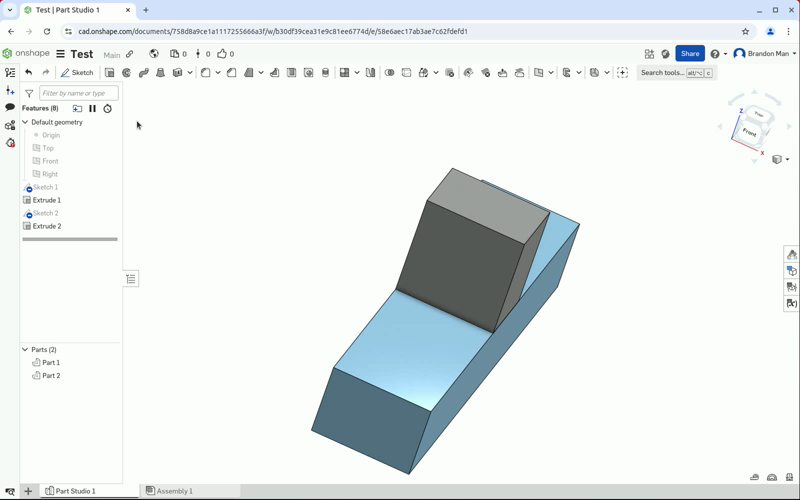
key(left, 2)
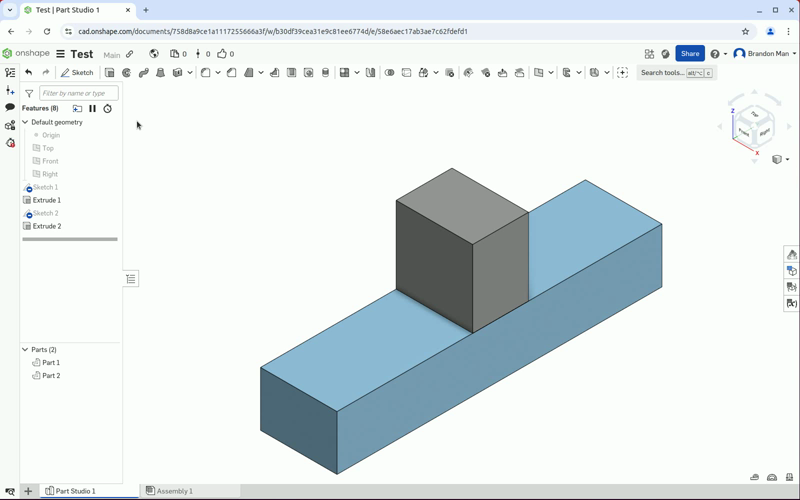
mouse_move(73, 189)
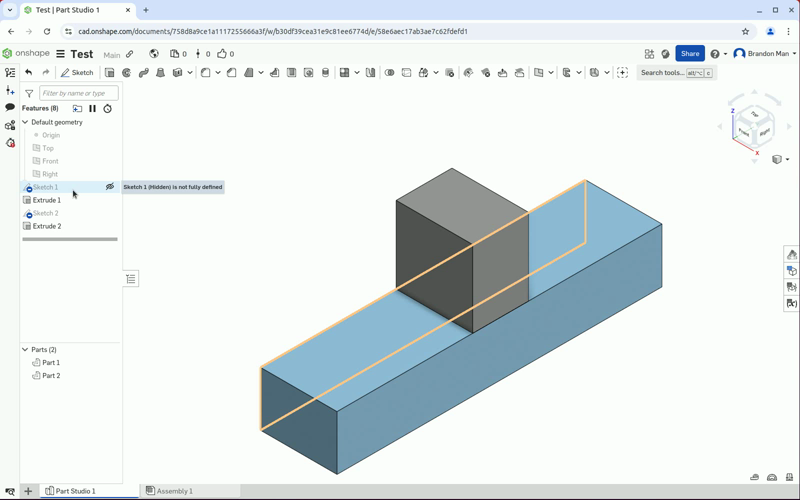
click(73, 189)